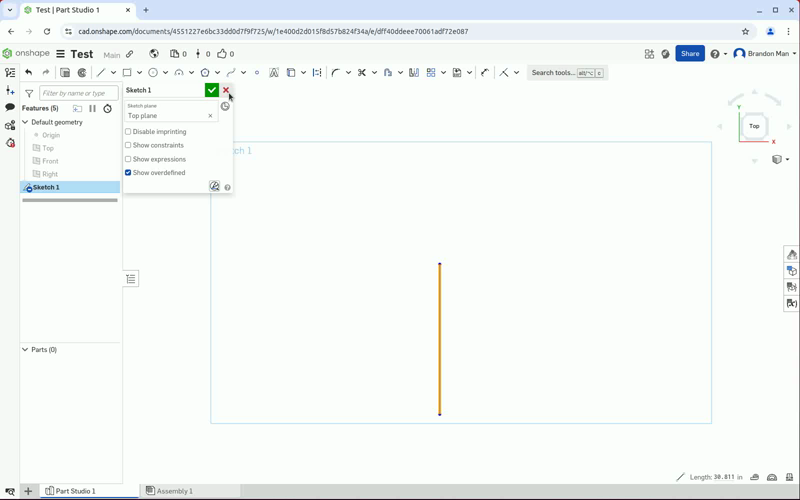
key(shift+h)
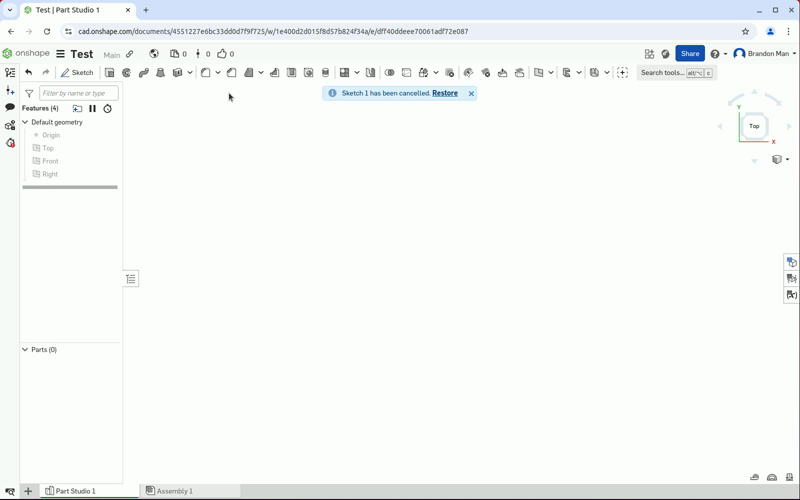
mouse_move(73, 352)
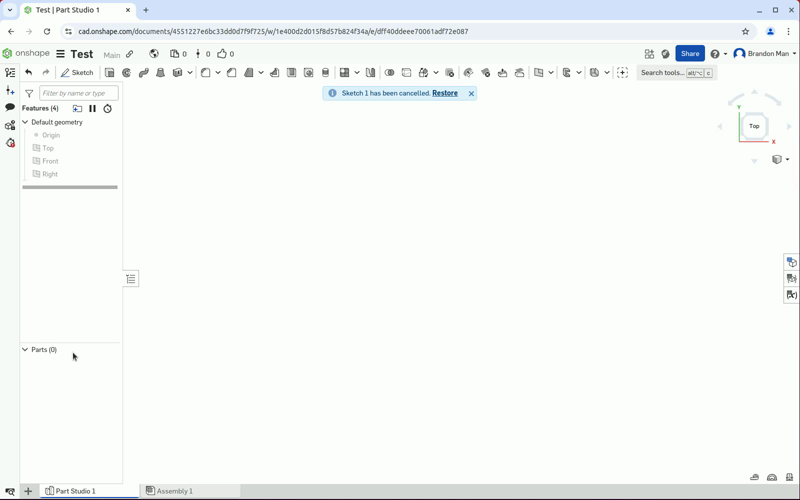
key(y)
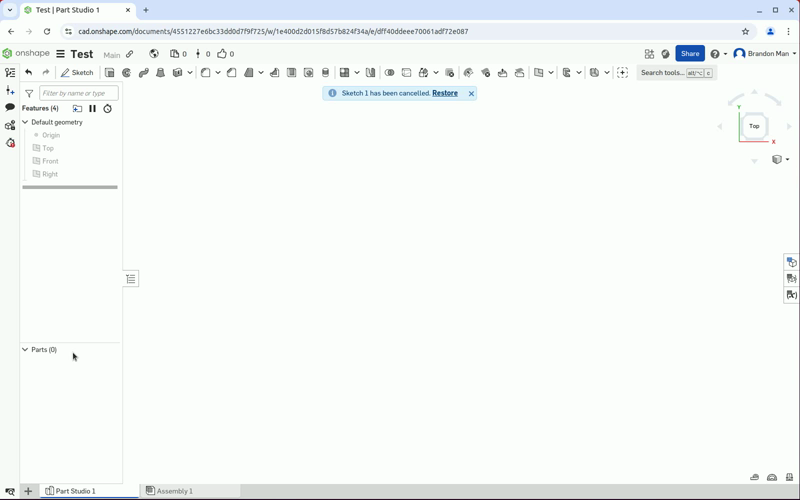
key(shift+p)
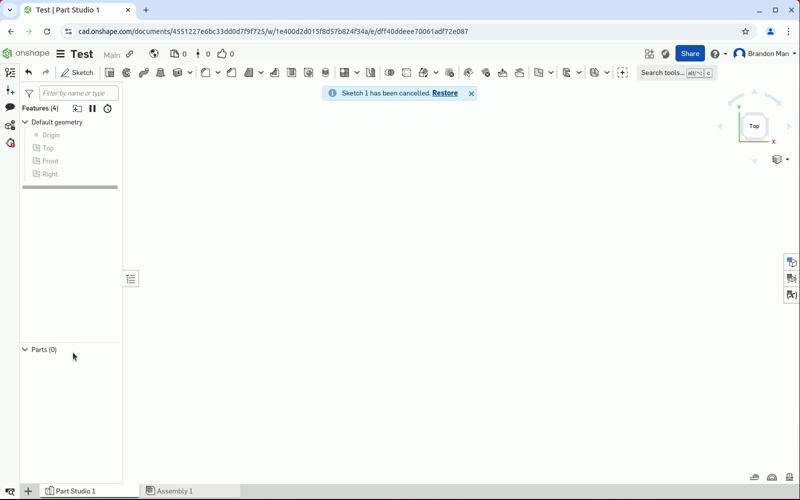
key(space)
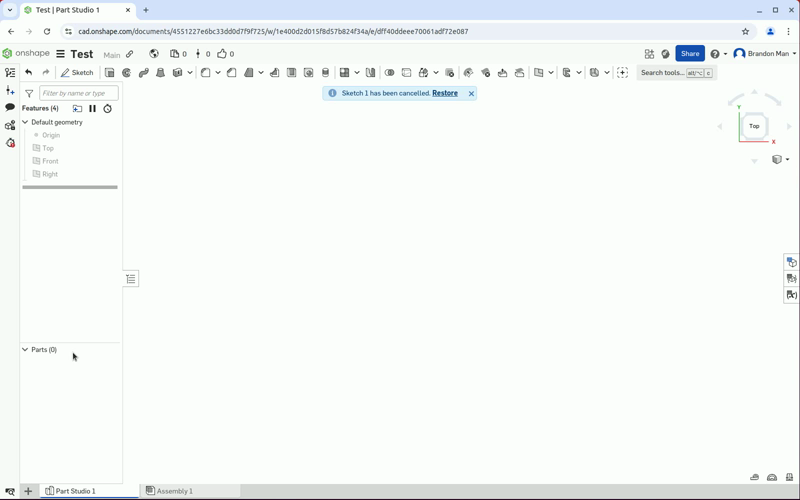
key_down(shift)
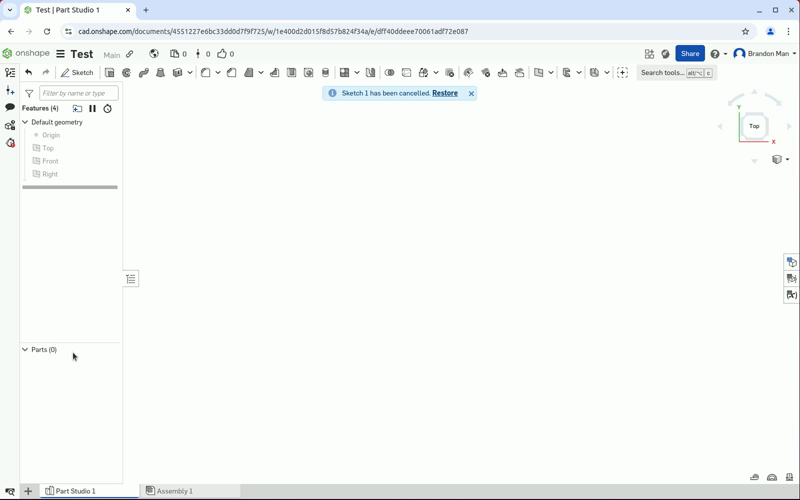
key(up)
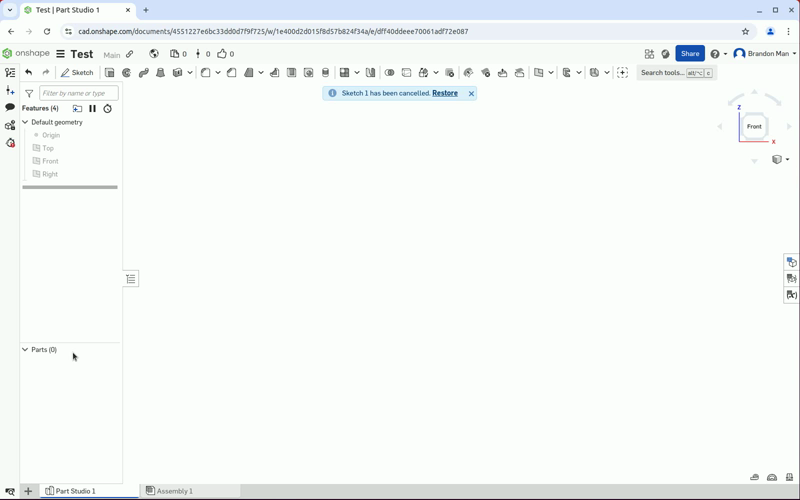
key_up(shift)
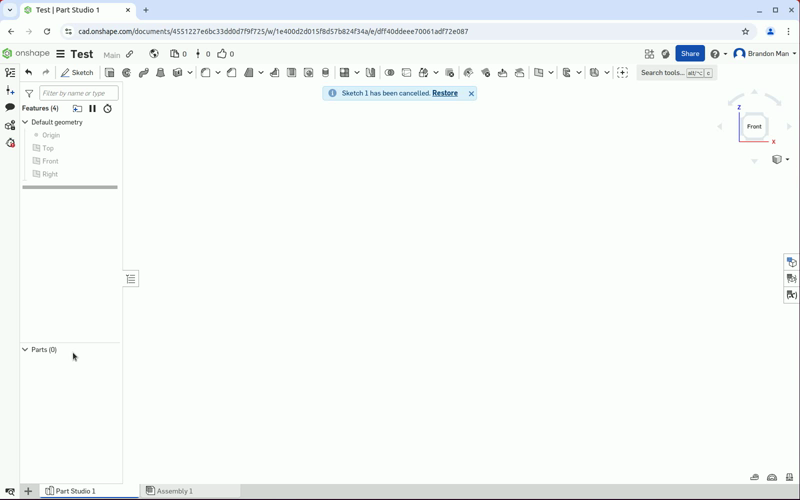
mouse_move(73, 352)
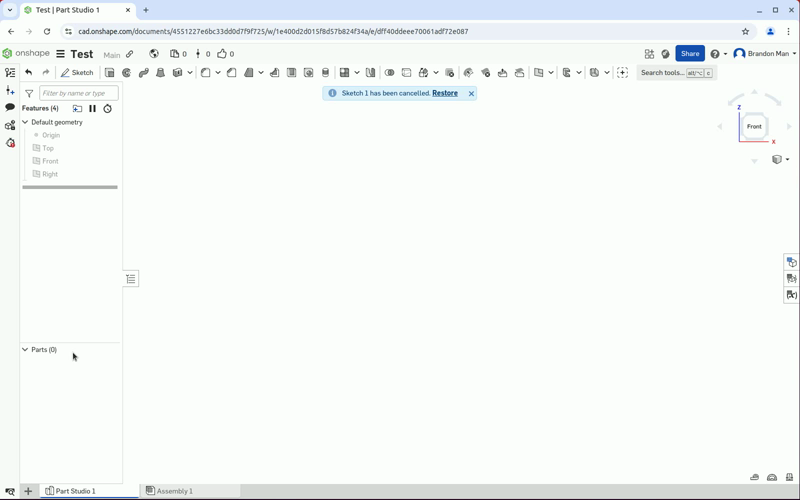
key(shift+y)
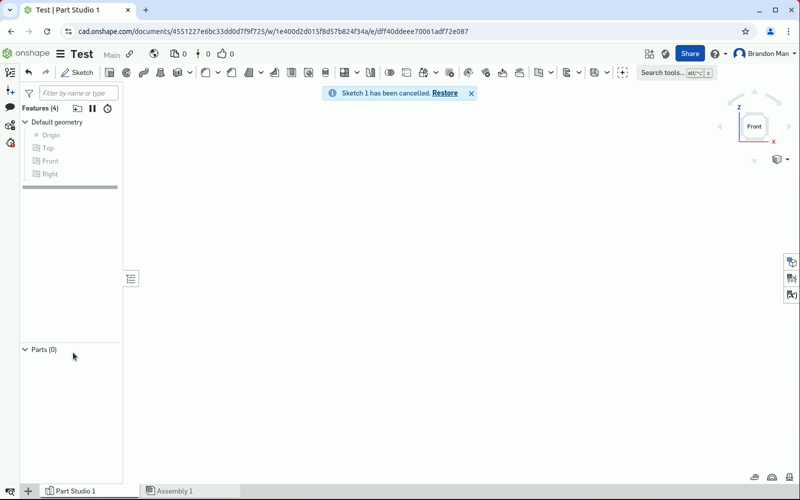
key(shift+s)
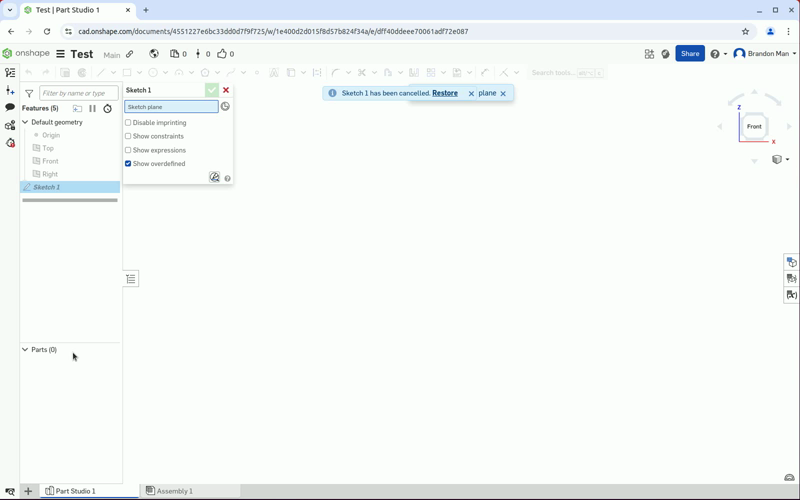
mouse_move(73, 163)
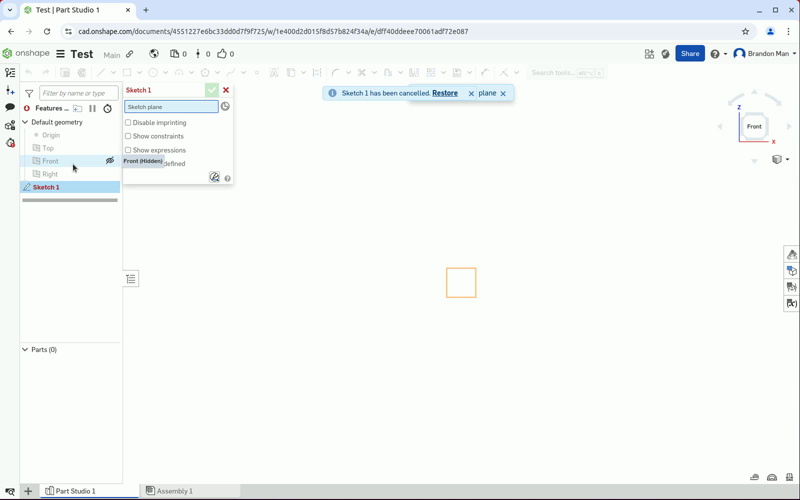
click(73, 163)
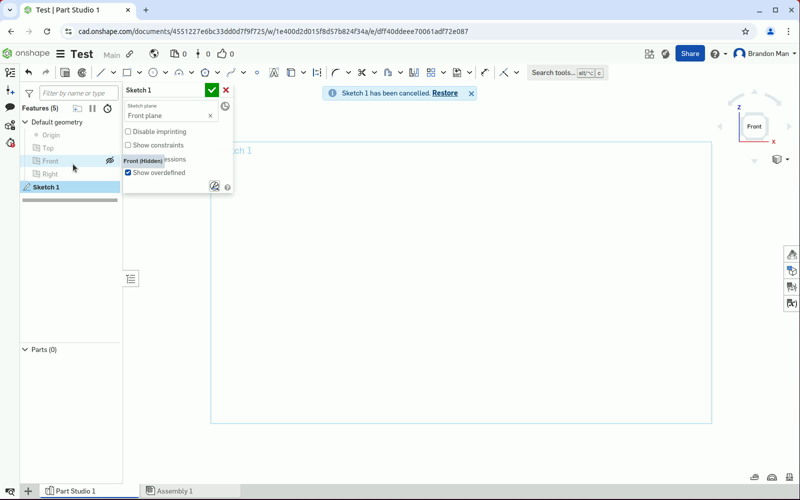
mouse_move(73, 352)
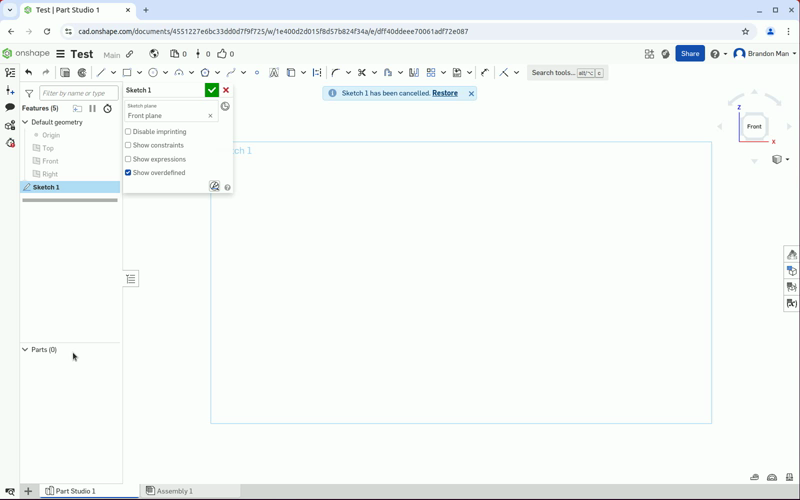
key(y)
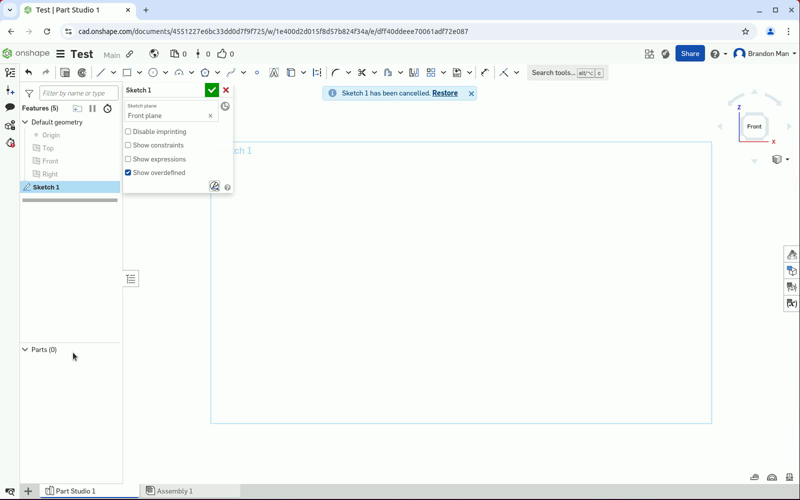
key(l)
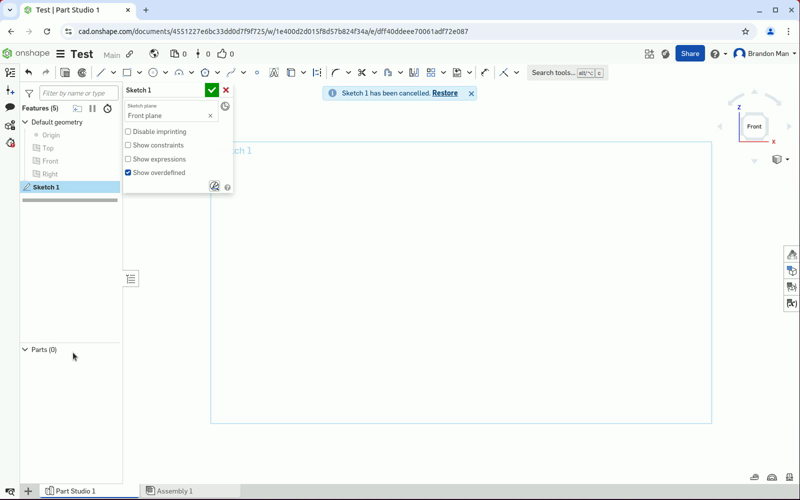
key_down(shift)
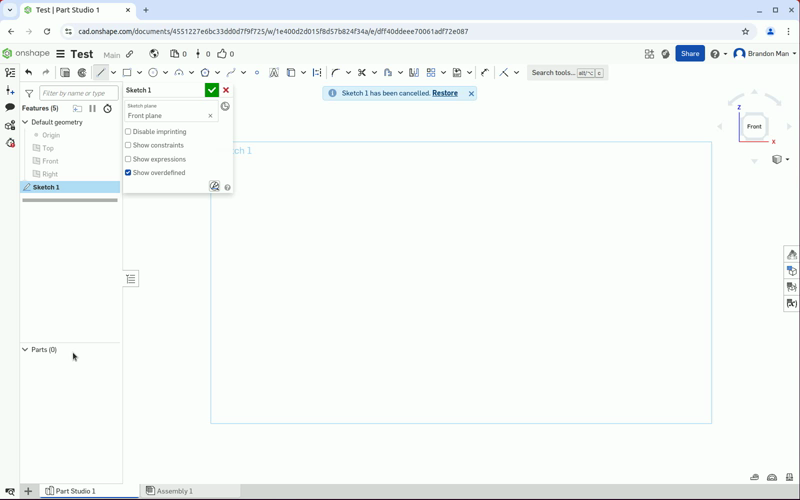
mouse_move(460, 282)
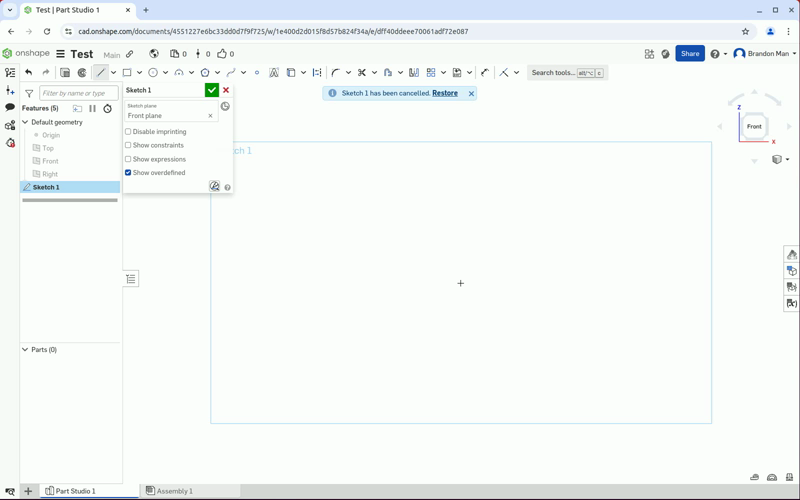
click(460, 282)
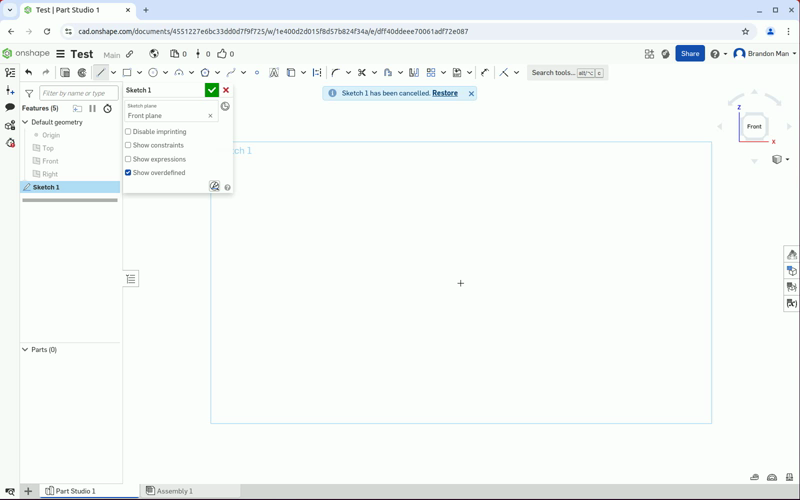
key_up(shift)
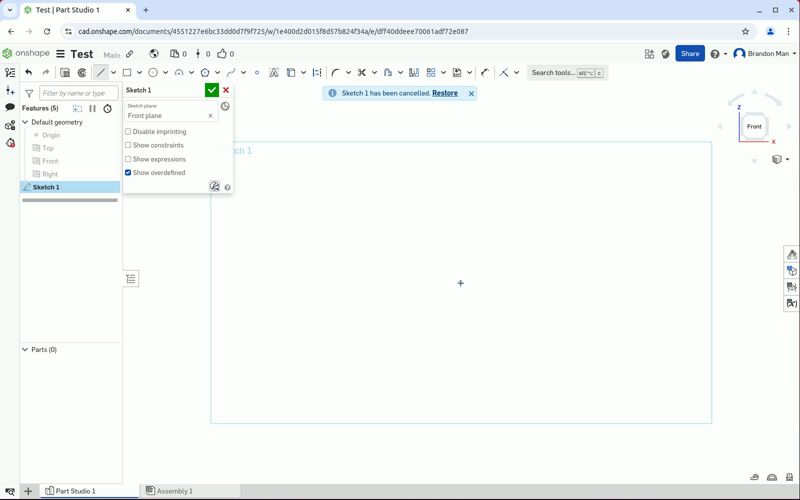
key_down(shift)
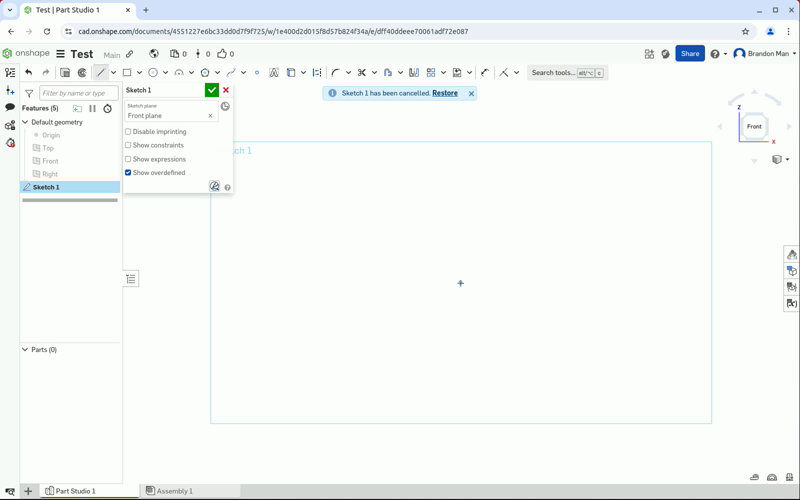
mouse_move(573, 282)
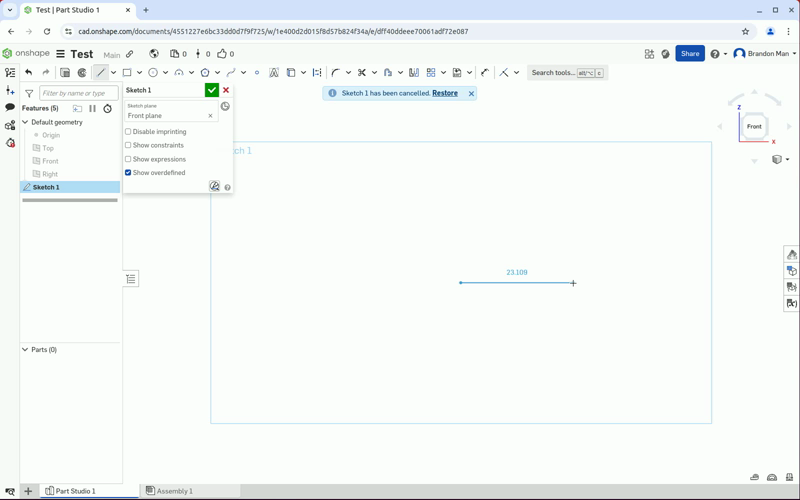
click(573, 282)
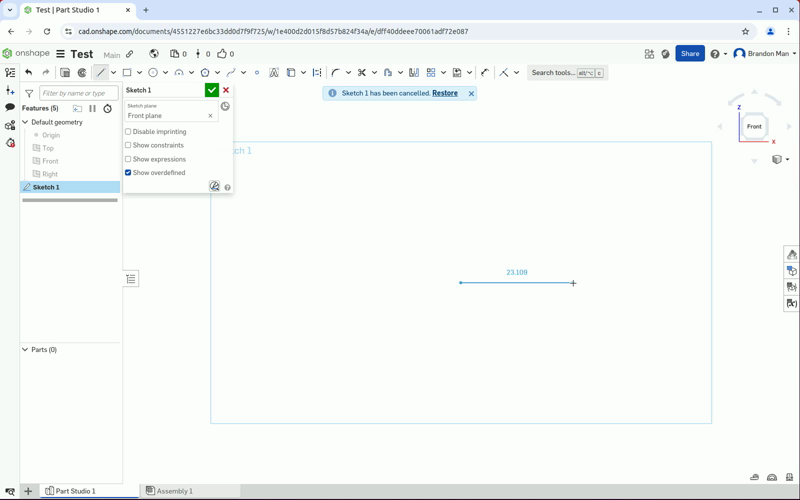
key_up(shift)
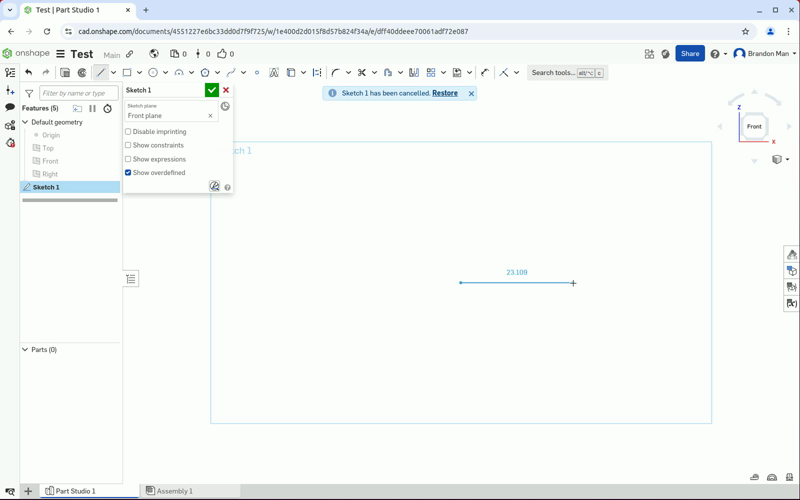
key_down(shift)
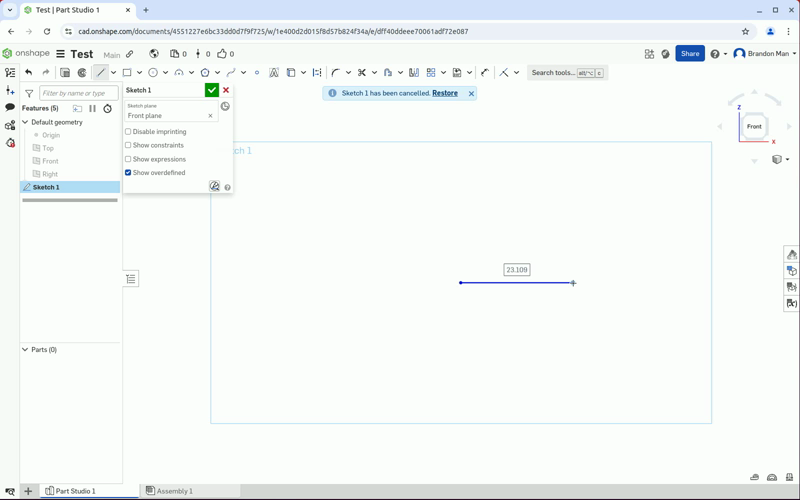
mouse_move(573, 208)
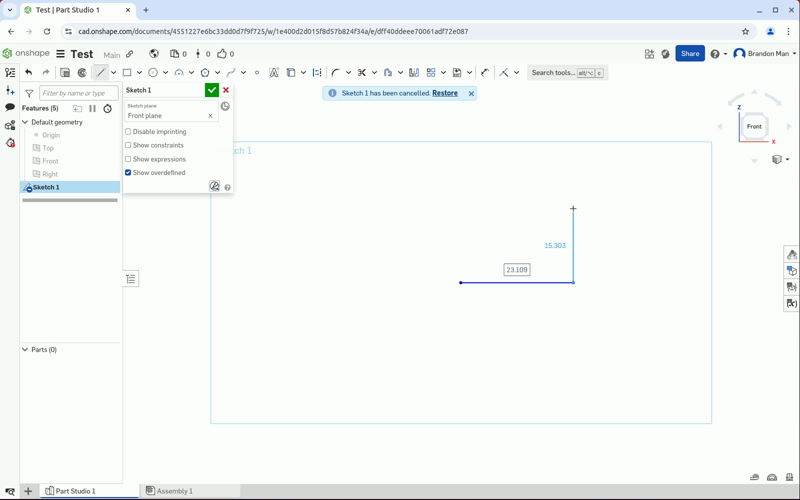
click(573, 208)
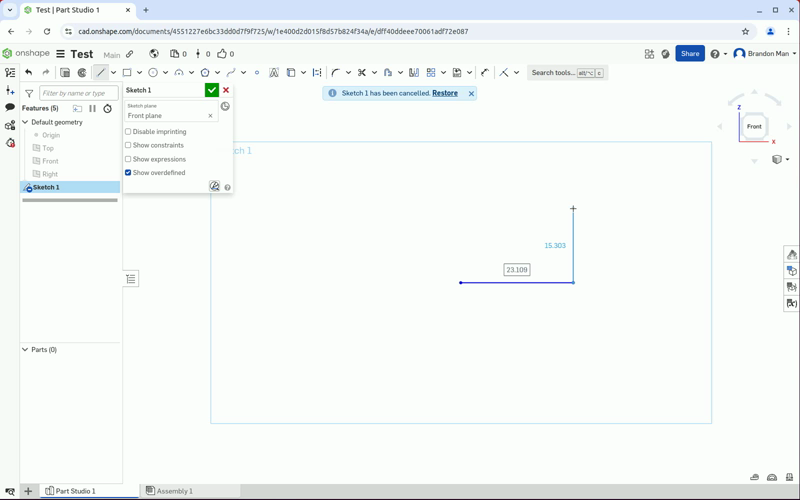
key_up(shift)
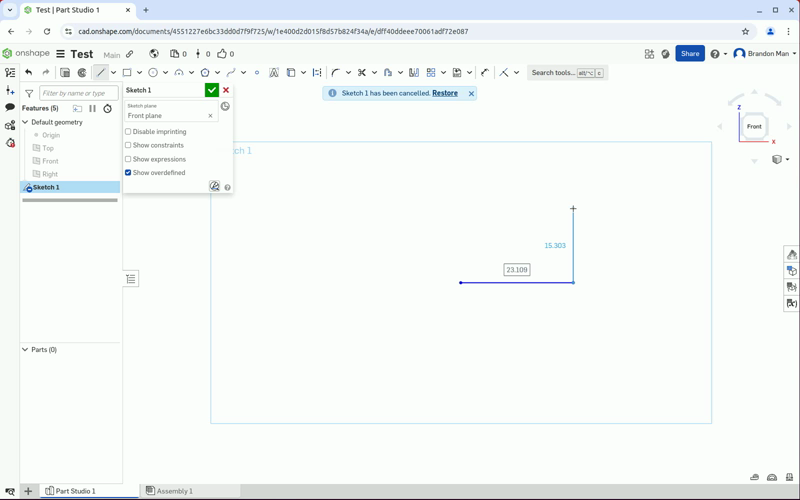
key_down(shift)
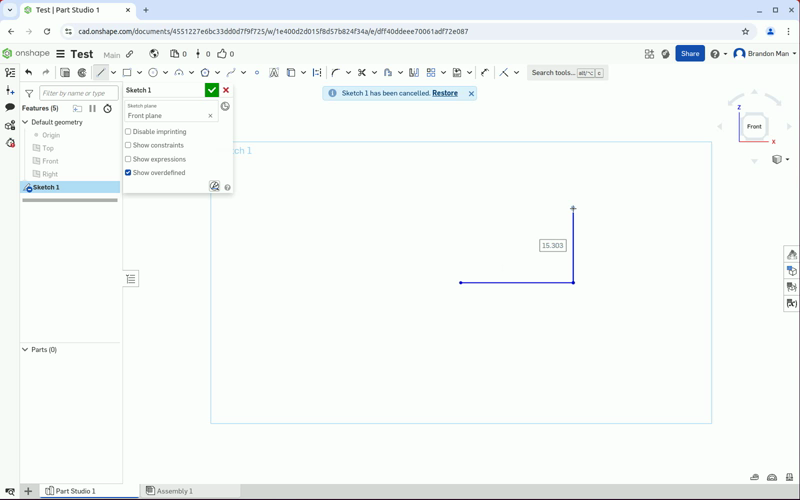
mouse_move(460, 208)
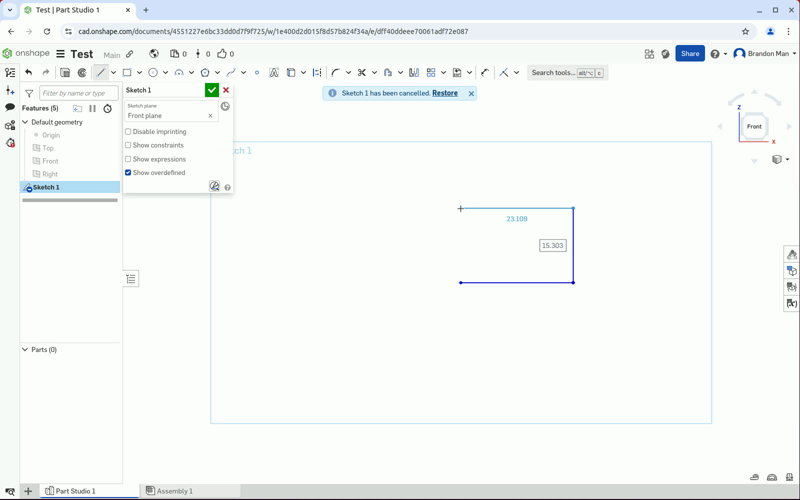
click(460, 208)
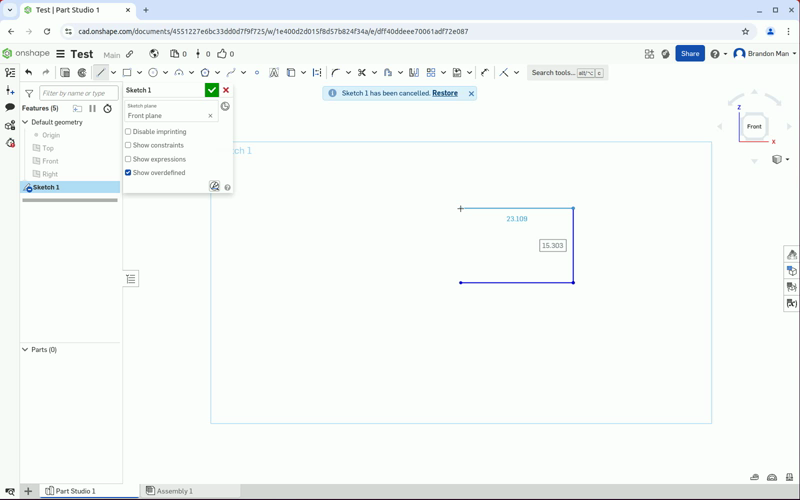
key_up(shift)
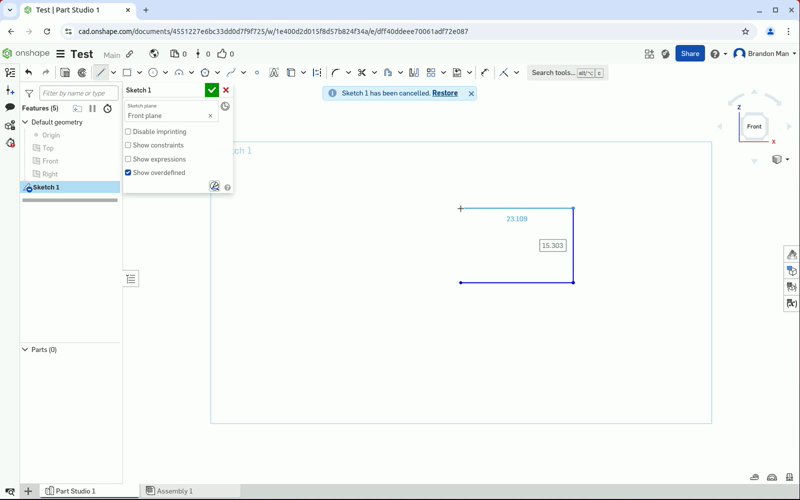
key_down(shift)
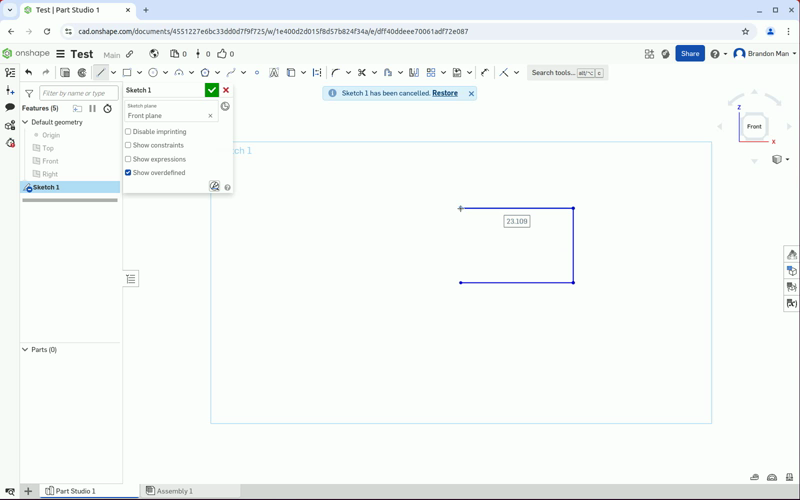
mouse_move(460, 282)
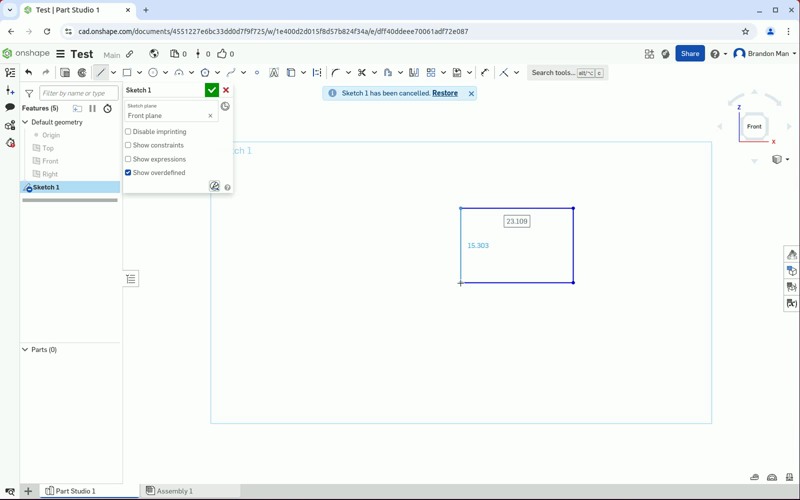
key_up(shift)
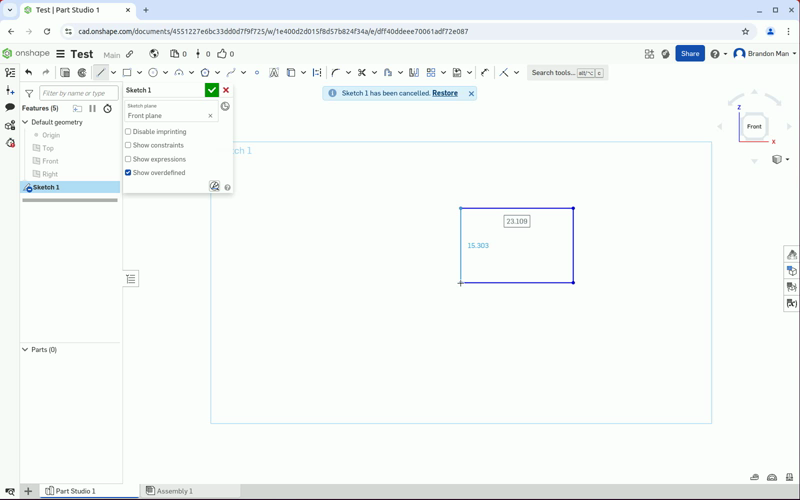
click(460, 282)
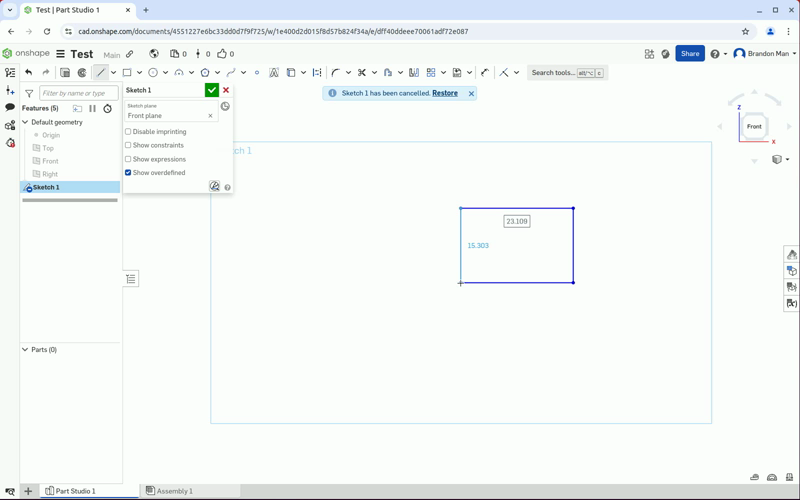
key(esc)
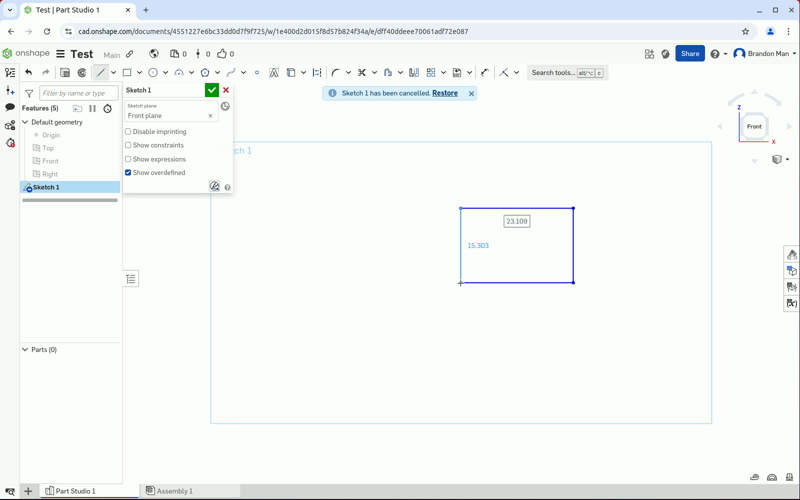
mouse_move(527, 224)
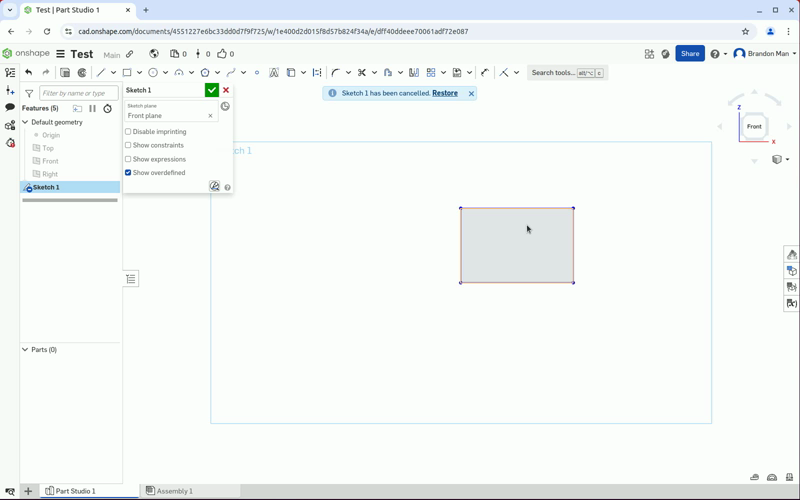
click(527, 224)
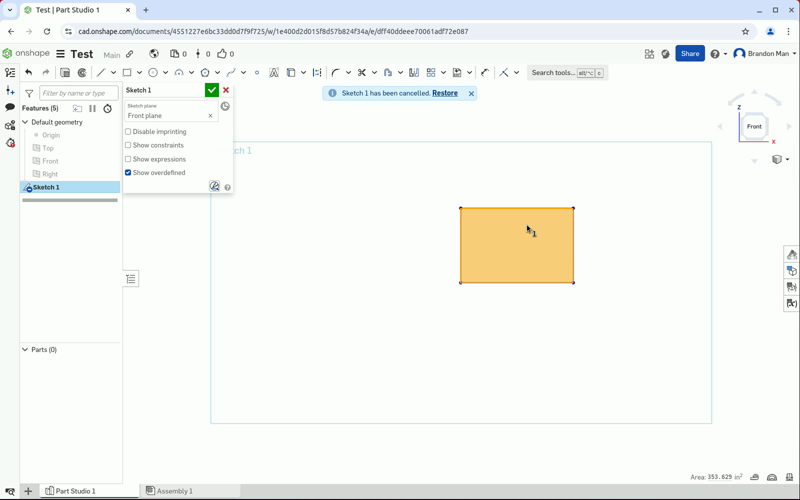
mouse_move(73, 352)
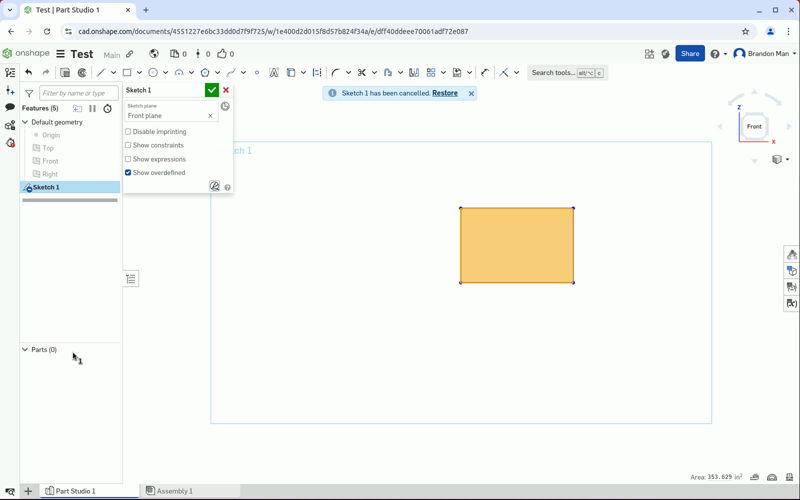
key(shift+y)
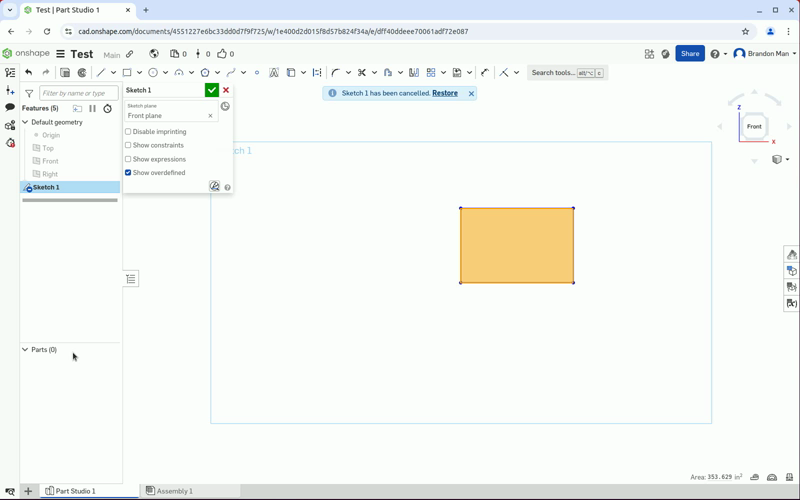
key(shift+e)
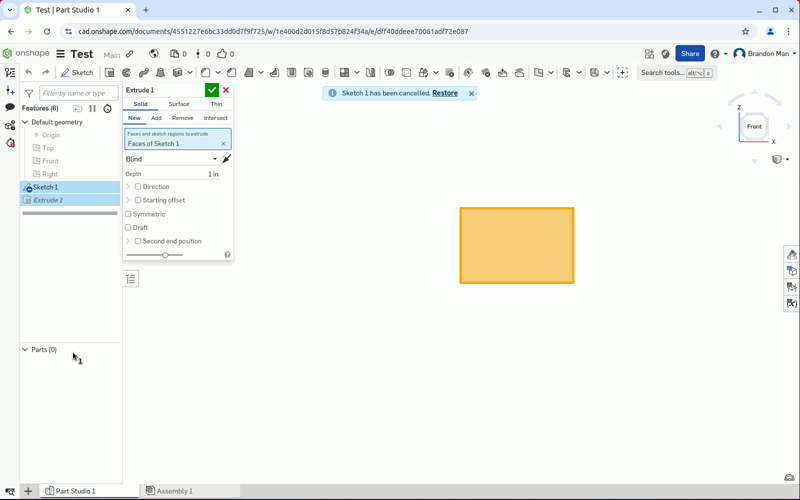
mouse_move(143, 106)
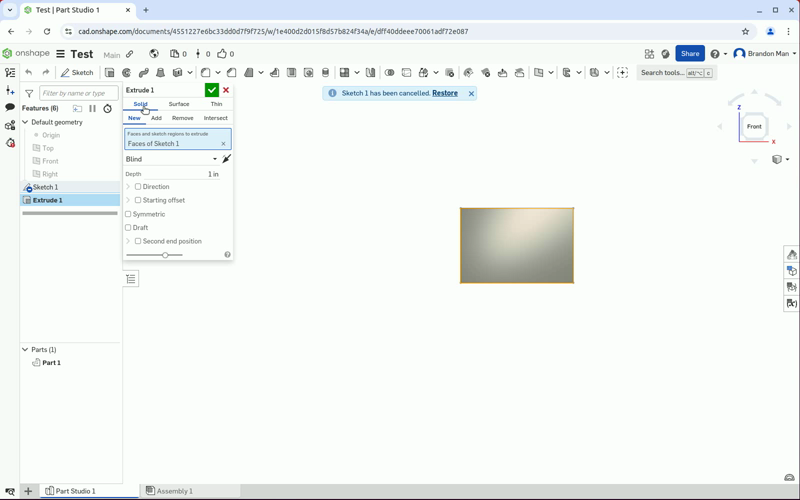
click(143, 106)
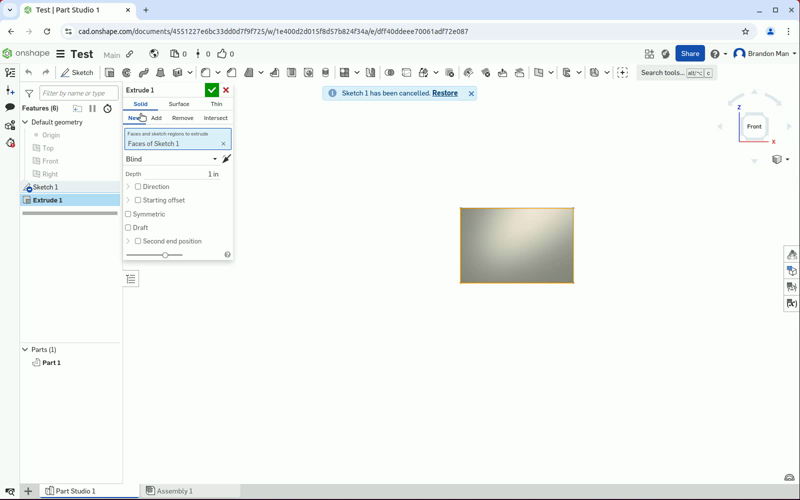
mouse_move(137, 120)
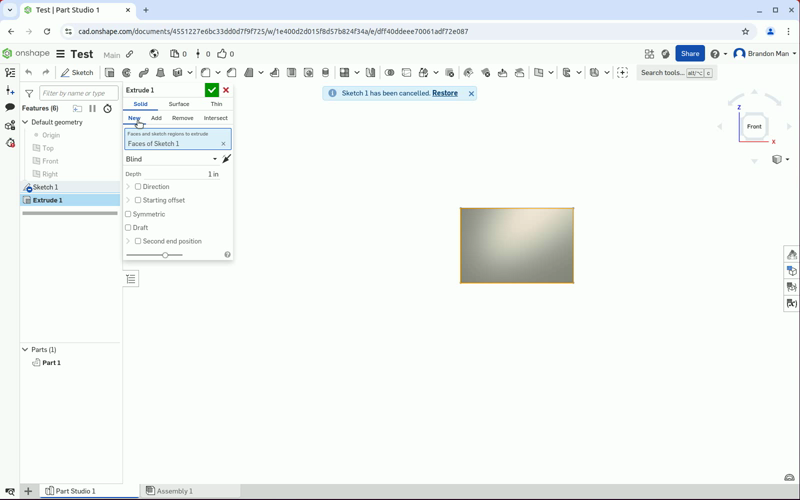
click(137, 120)
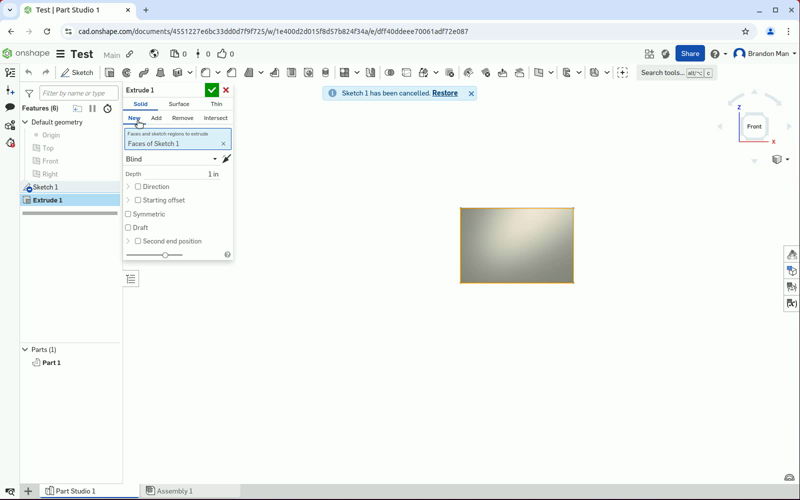
key(tab, 4)
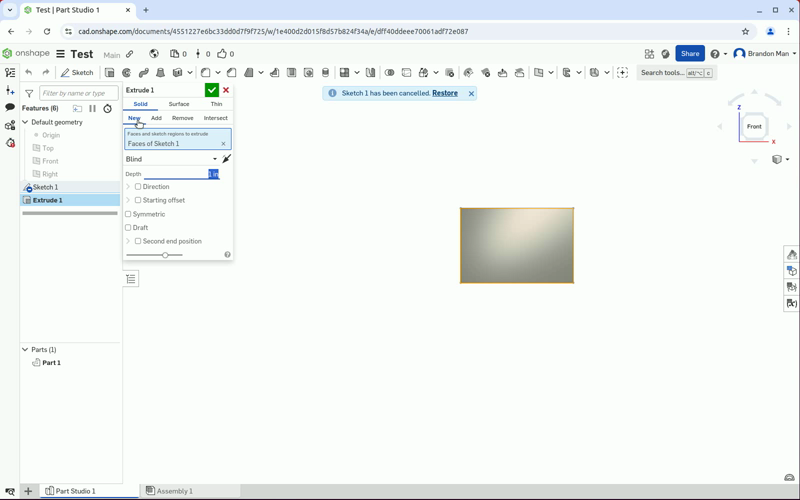
text(15.406)
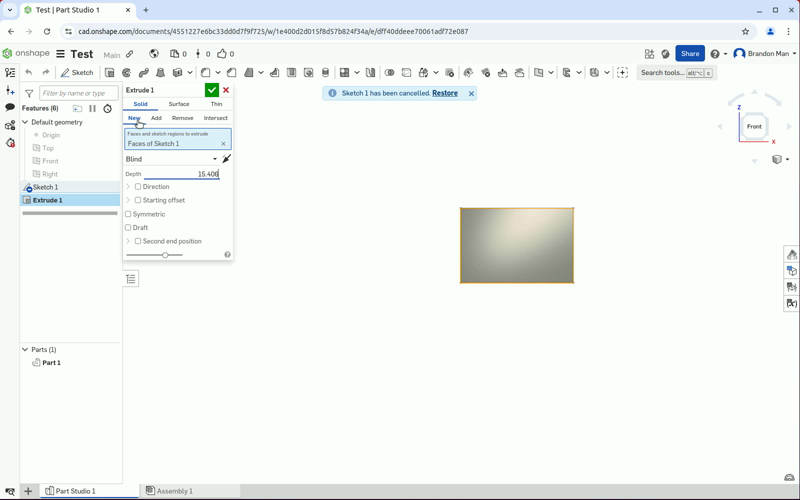
key(tab, 3)
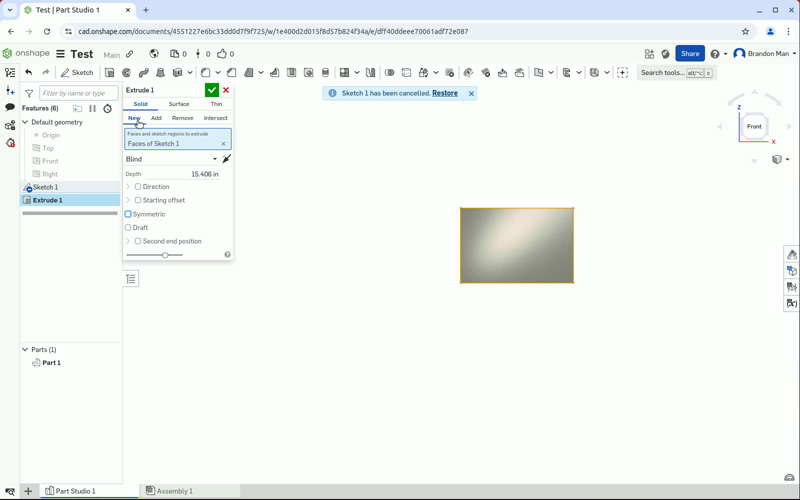
key(space)
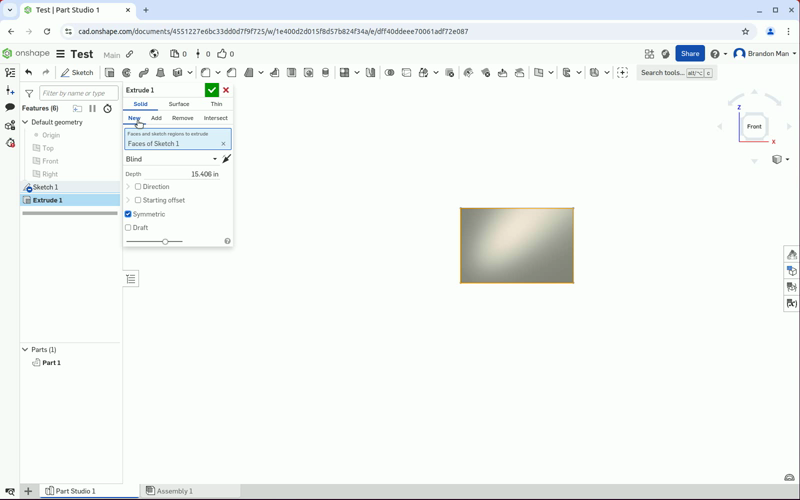
key(enter)
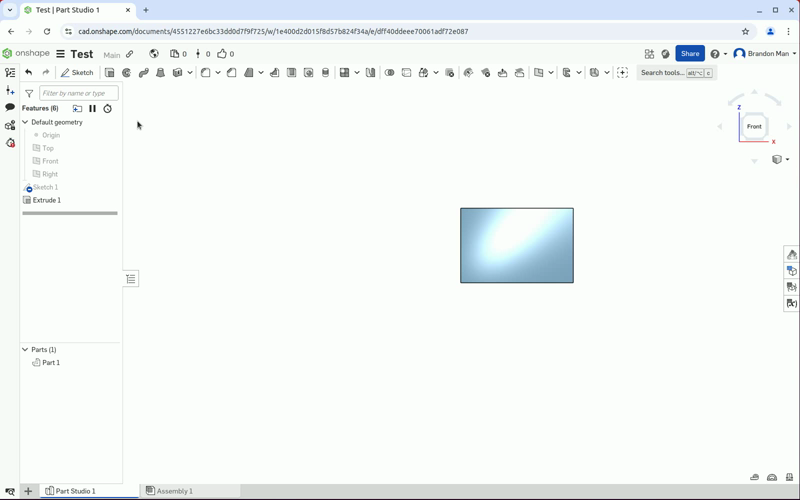
key(shift+h)
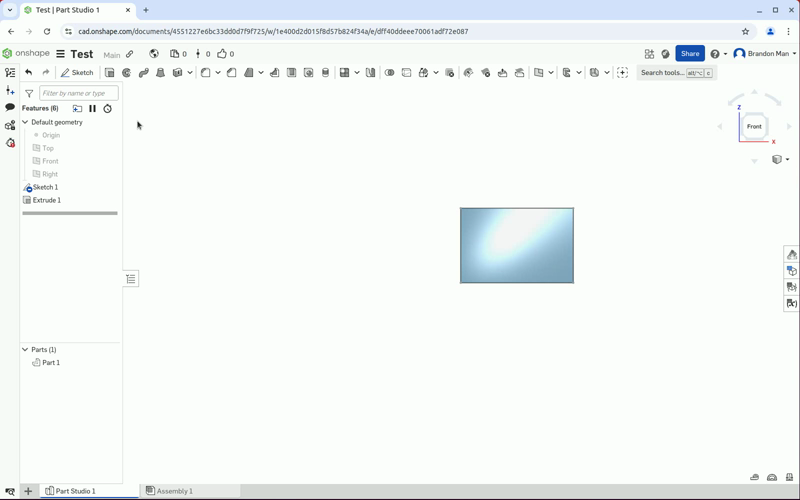
key(shift+h)
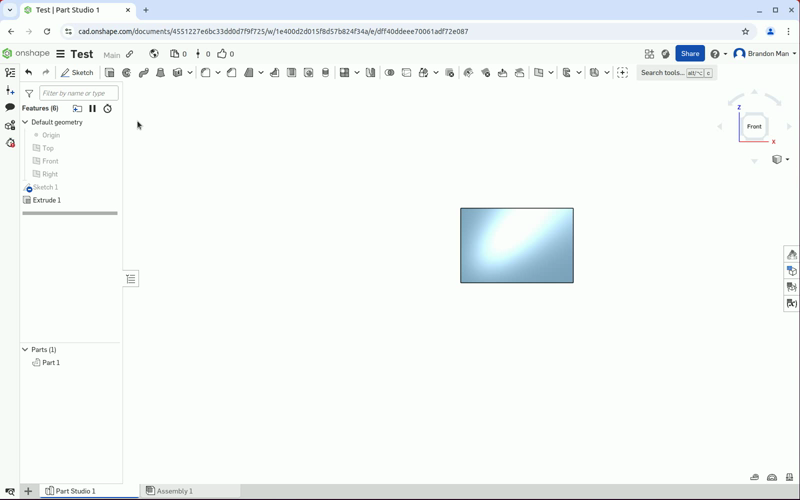
mouse_move(73, 189)
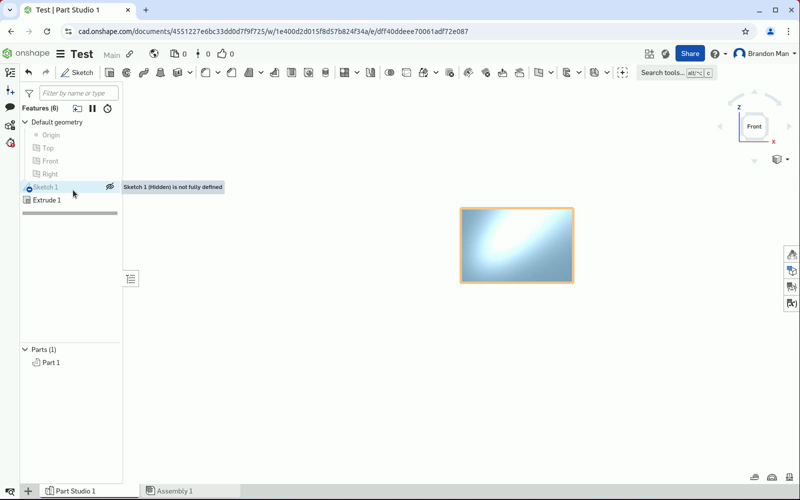
click(73, 189)
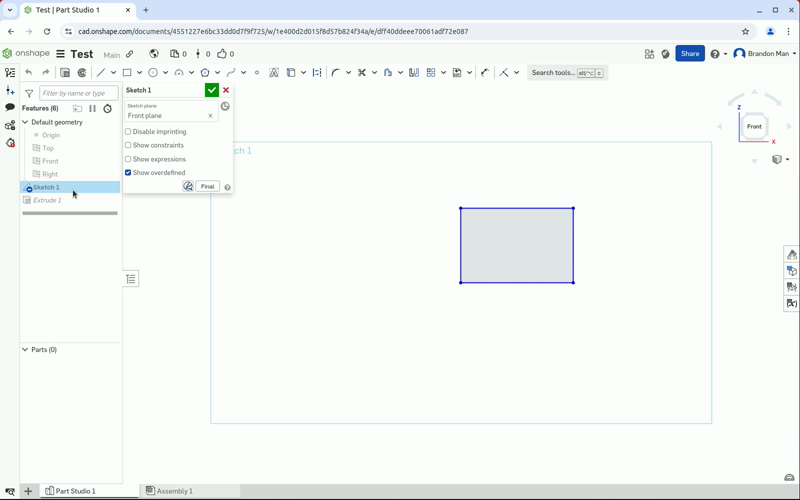
mouse_move(229, 92)
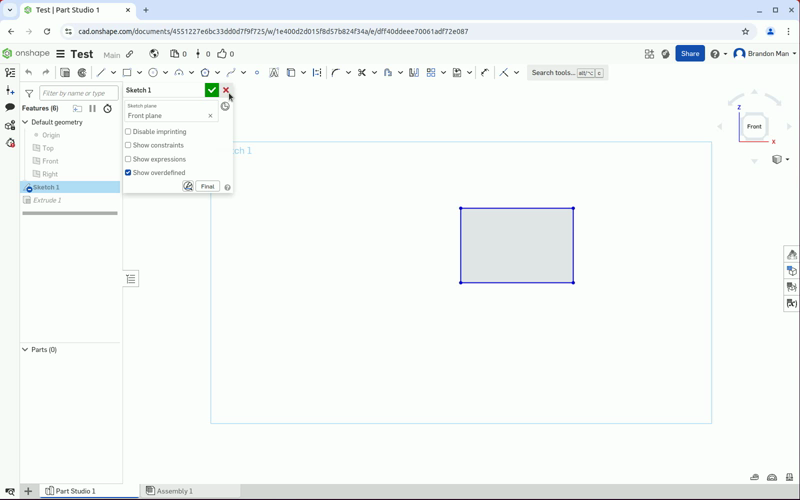
click(229, 92)
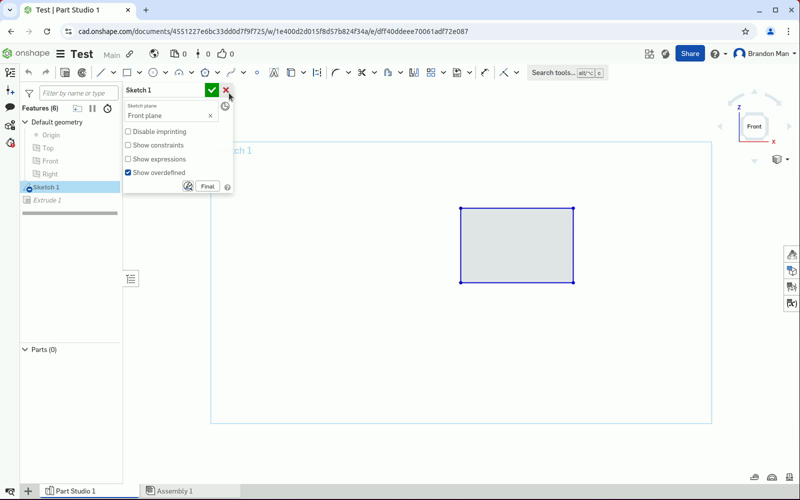
key(shift+s)
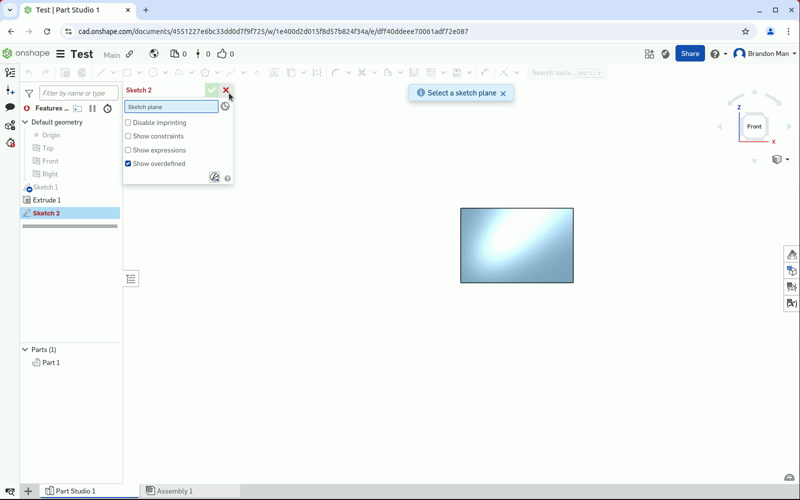
mouse_move(73, 163)
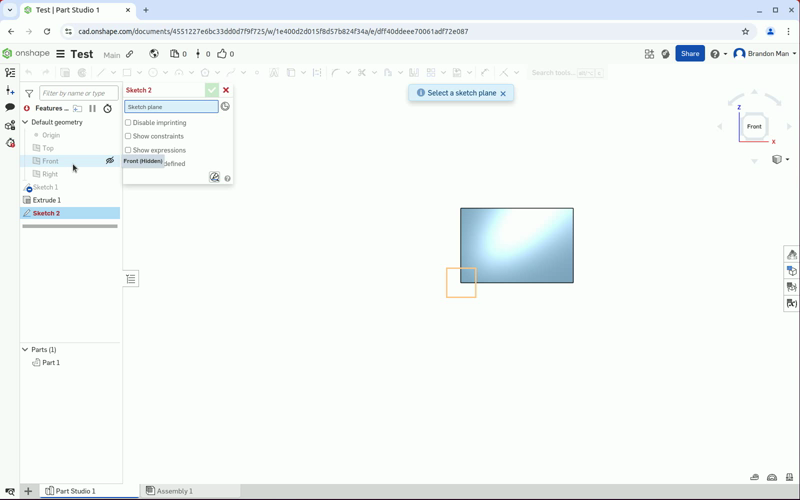
click(73, 163)
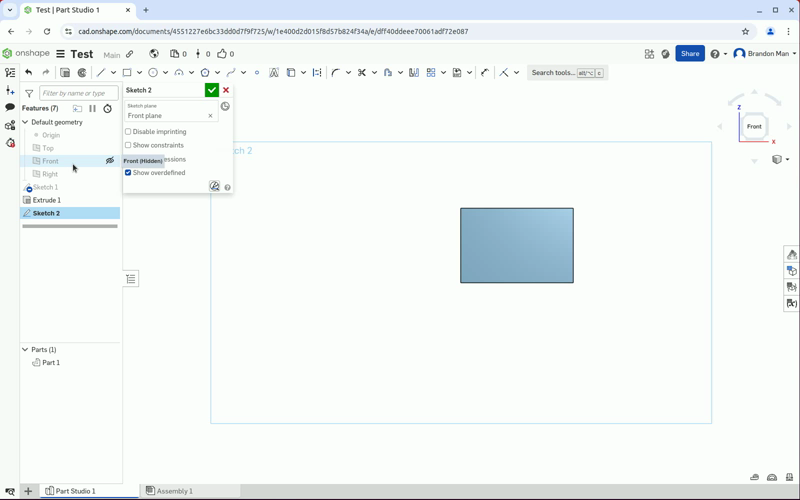
mouse_move(73, 352)
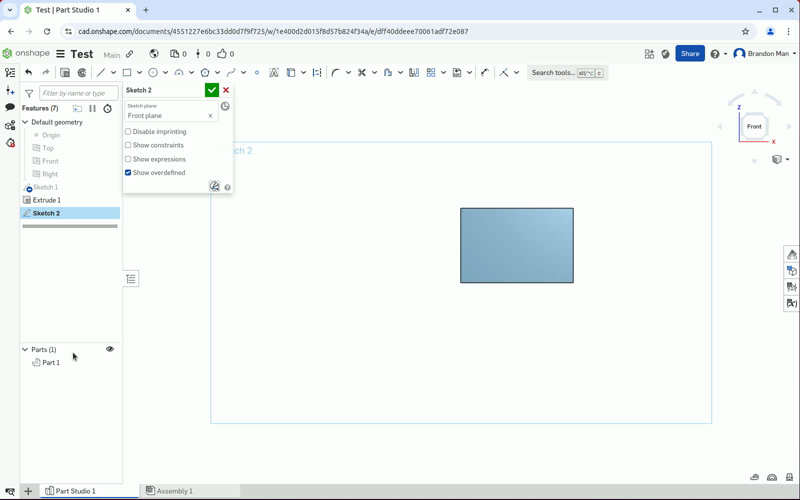
key(y)
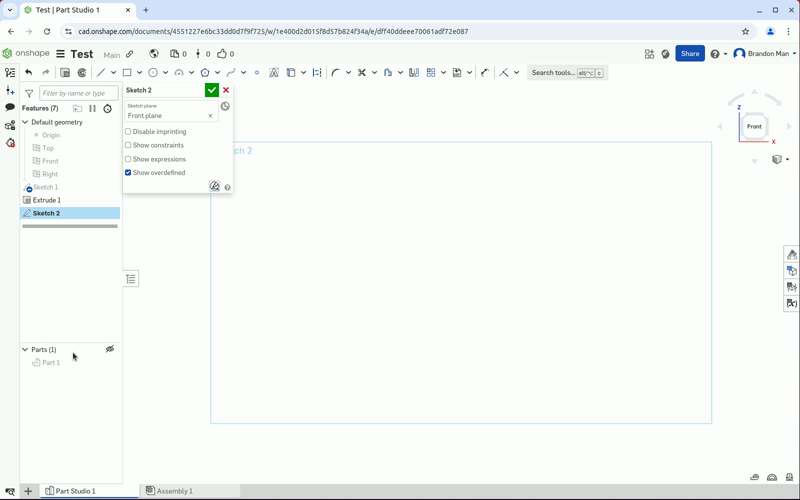
key(l)
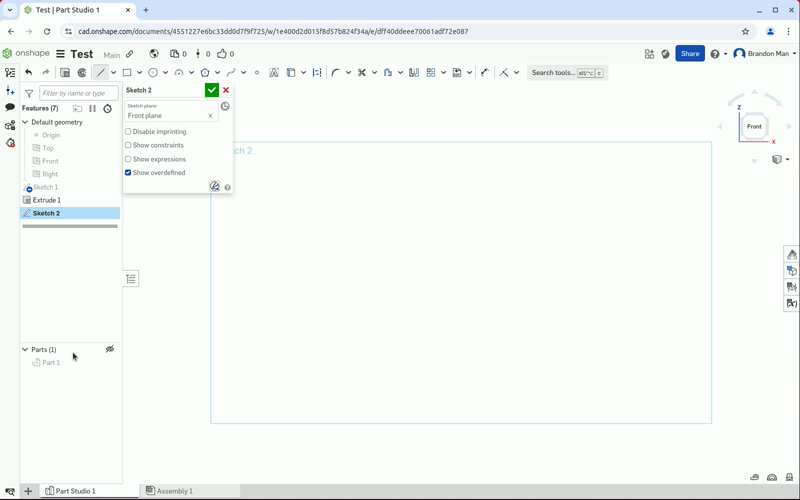
key_down(shift)
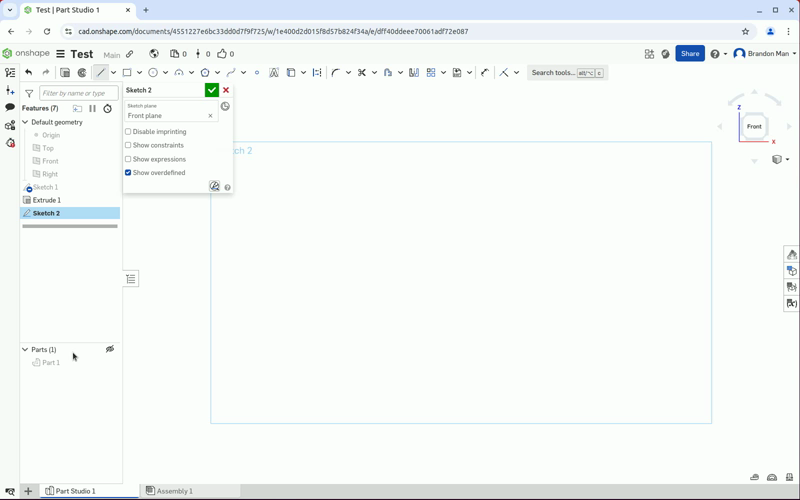
mouse_move(516, 207)
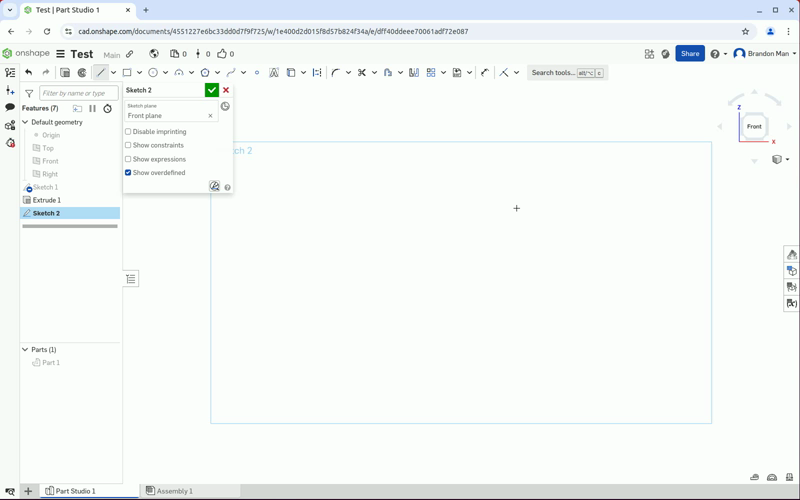
click(516, 207)
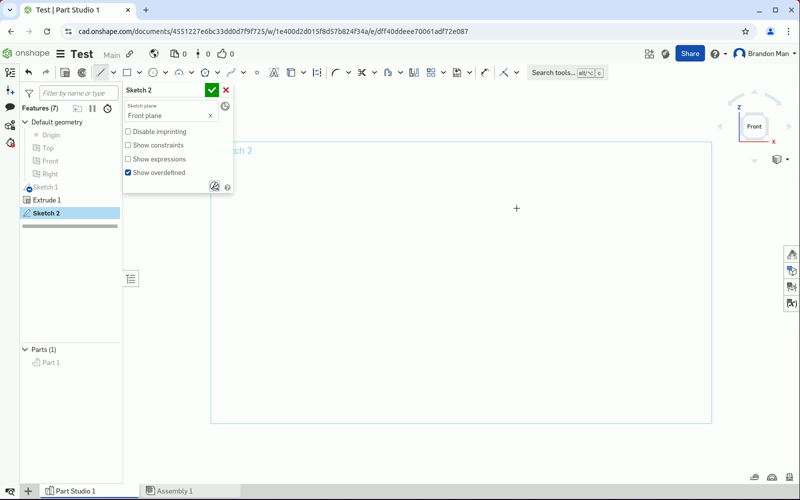
key_up(shift)
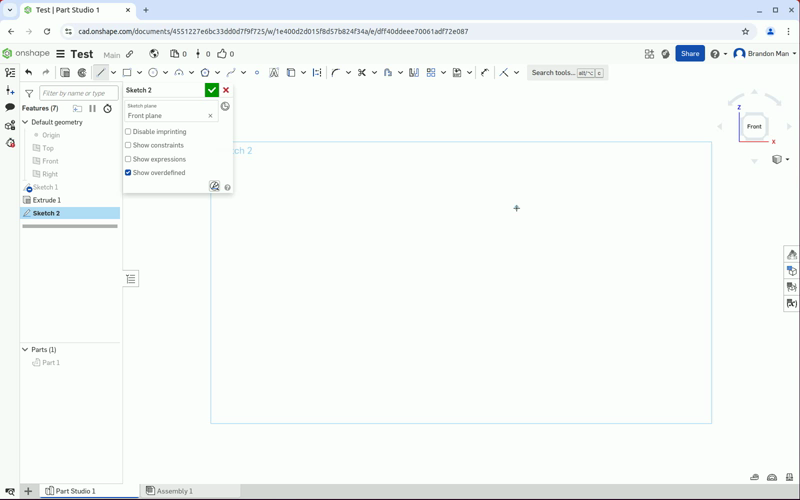
key_down(shift)
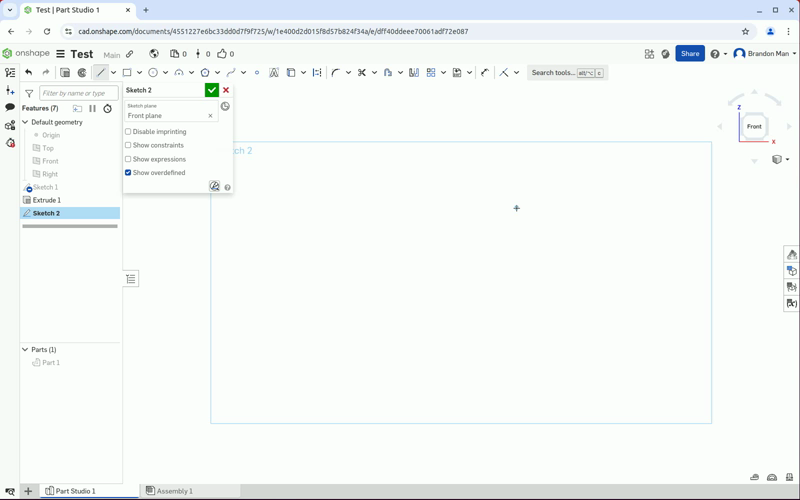
mouse_move(573, 264)
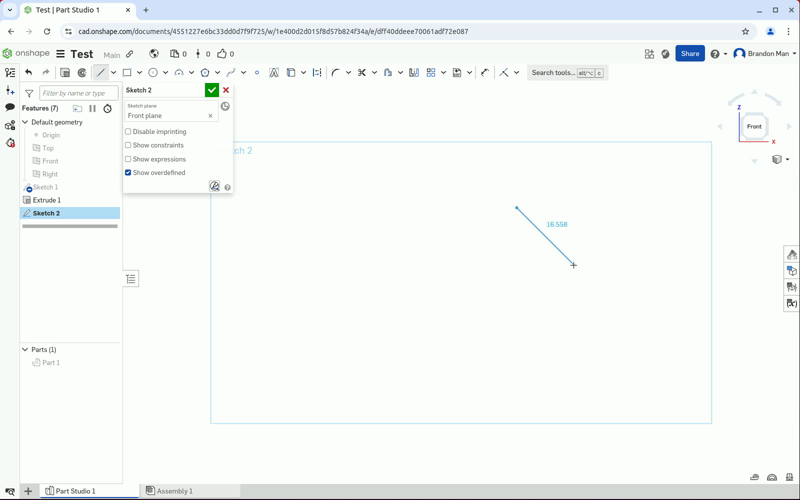
click(573, 264)
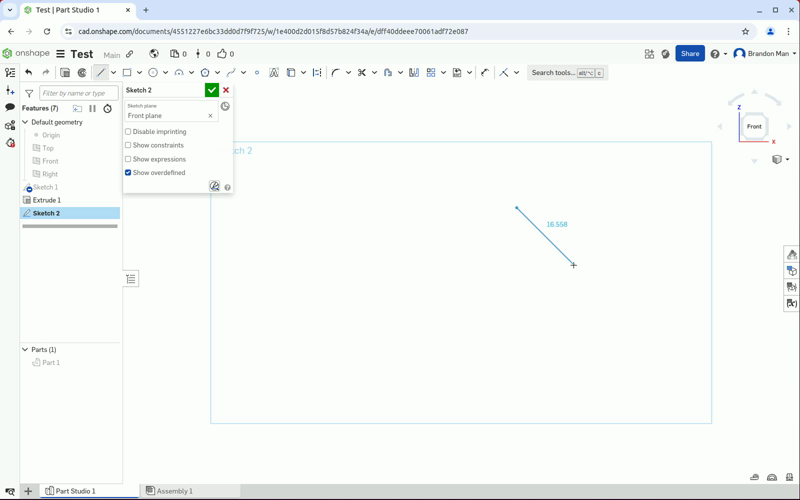
key_up(shift)
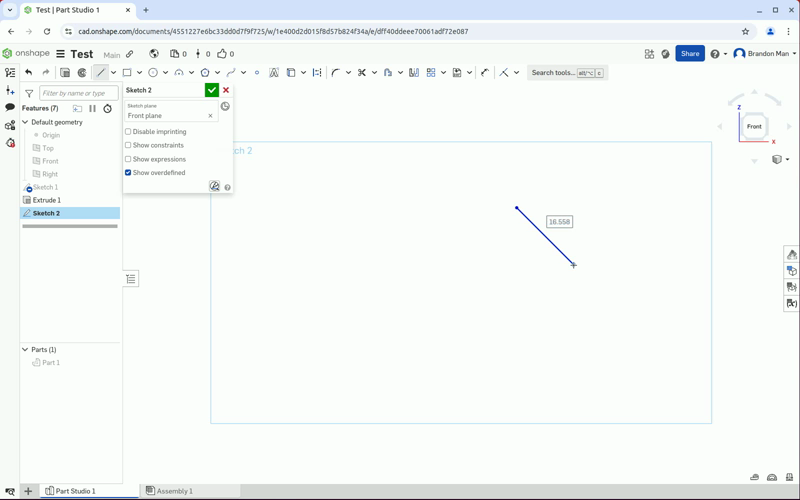
key_down(shift)
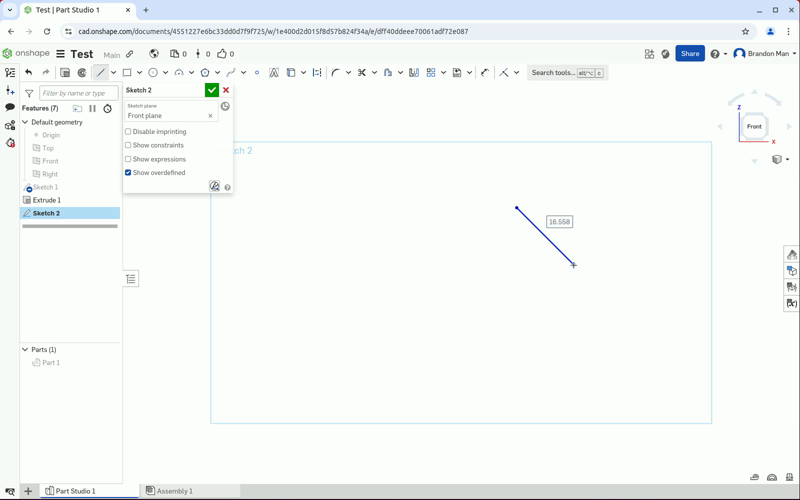
mouse_move(589, 264)
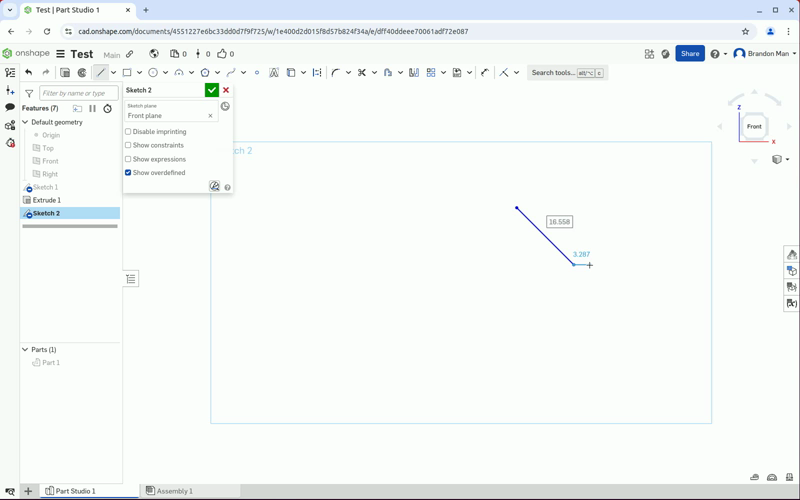
mouse_move(573, 207)
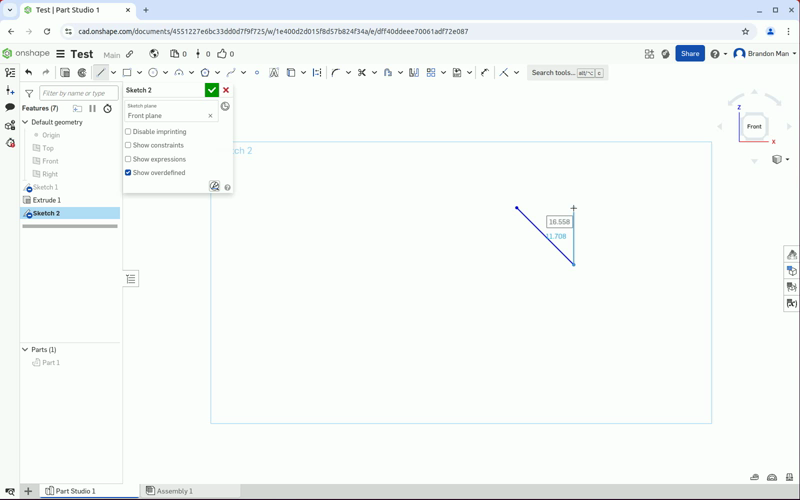
click(573, 207)
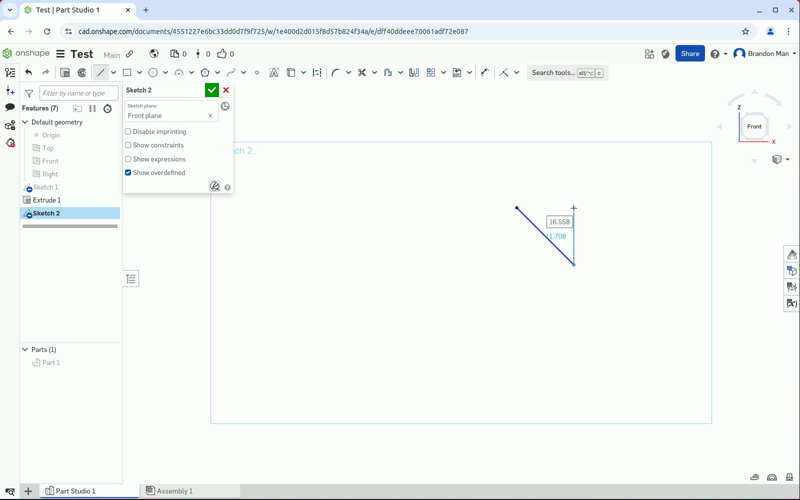
key_up(shift)
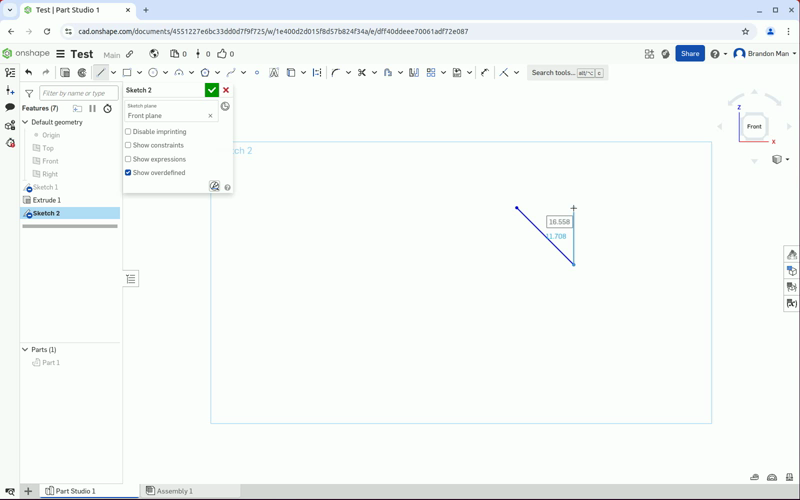
mouse_move(589, 207)
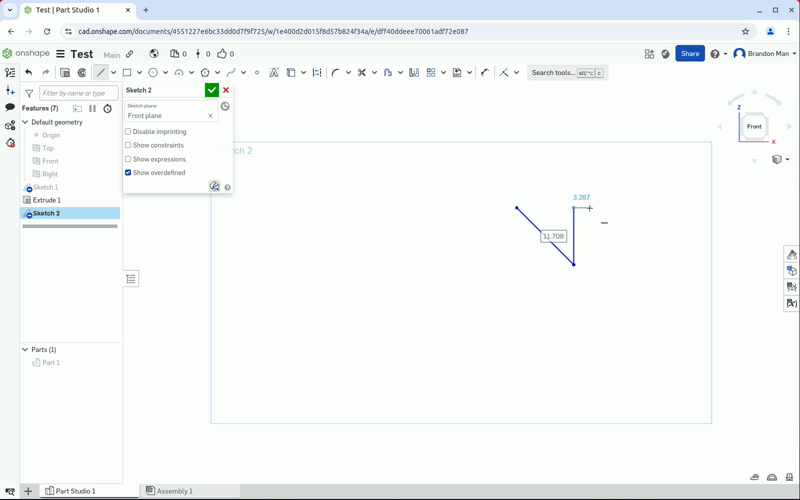
key_down(shift)
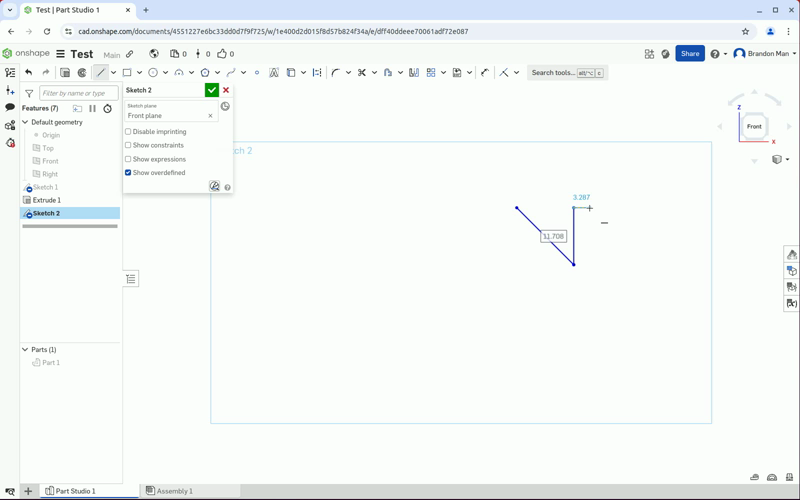
mouse_move(516, 207)
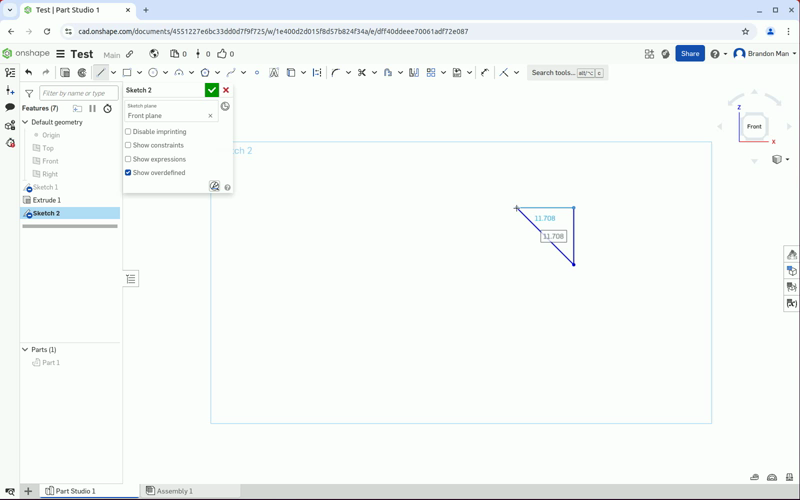
key_up(shift)
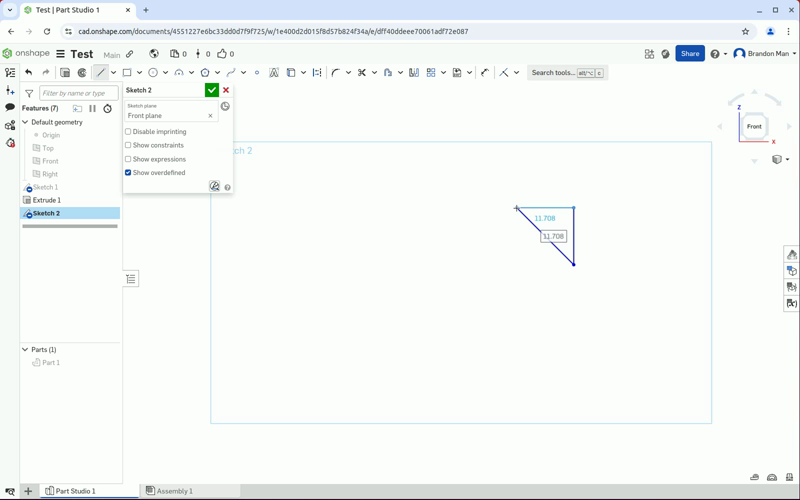
click(516, 207)
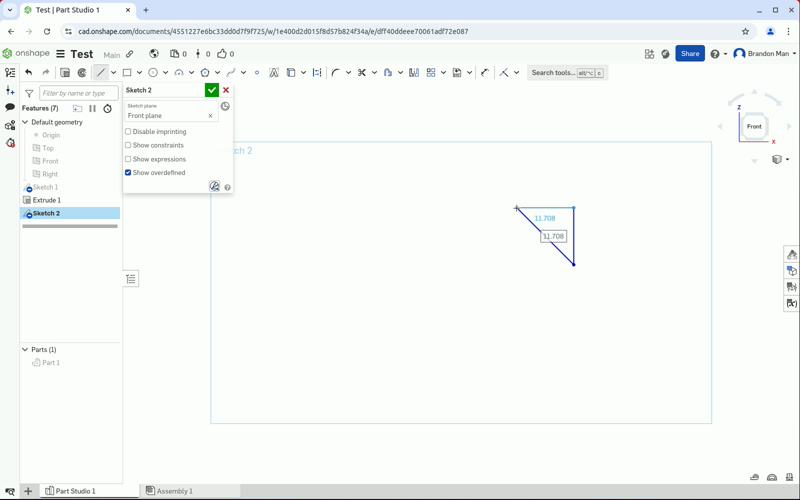
key(esc)
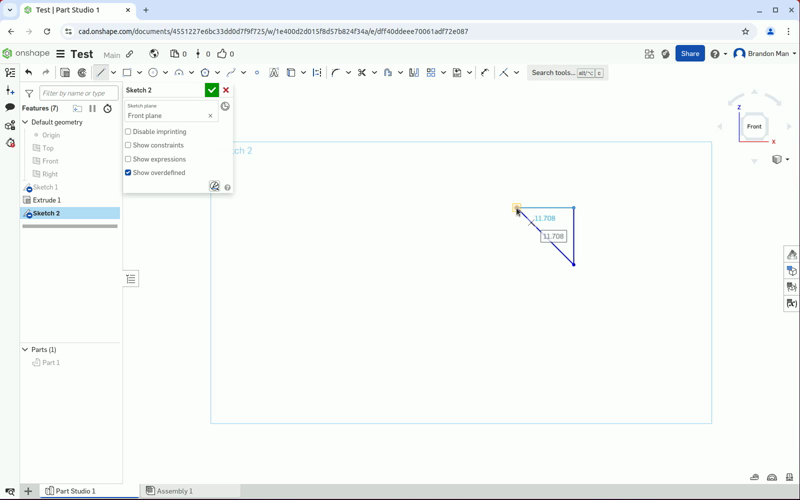
mouse_move(549, 211)
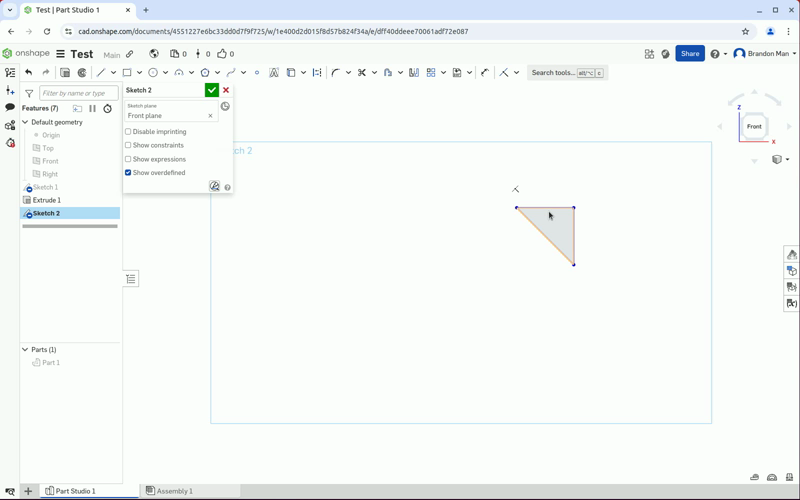
scroll(6)
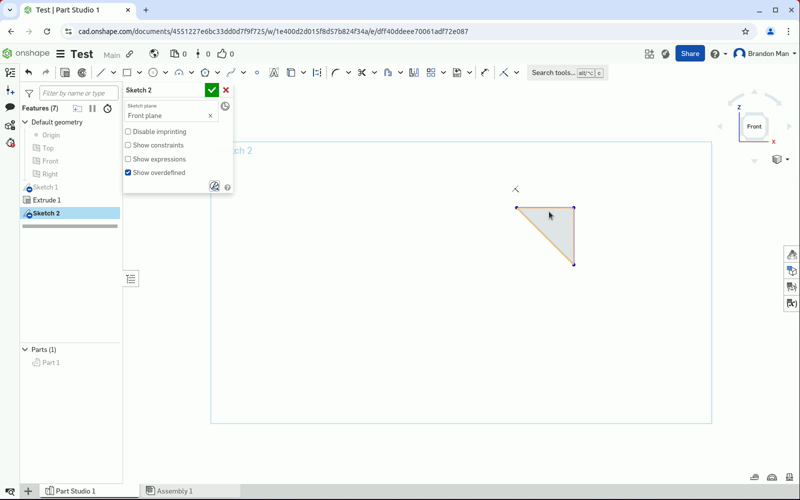
scroll(6)
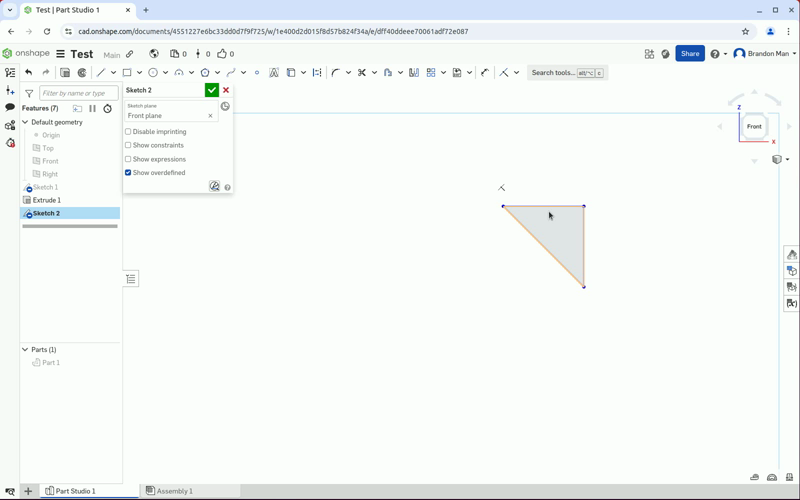
scroll(6)
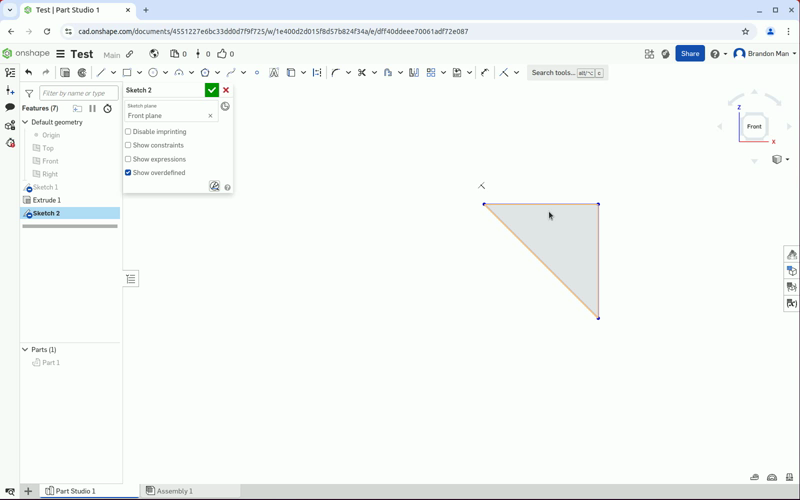
scroll(6)
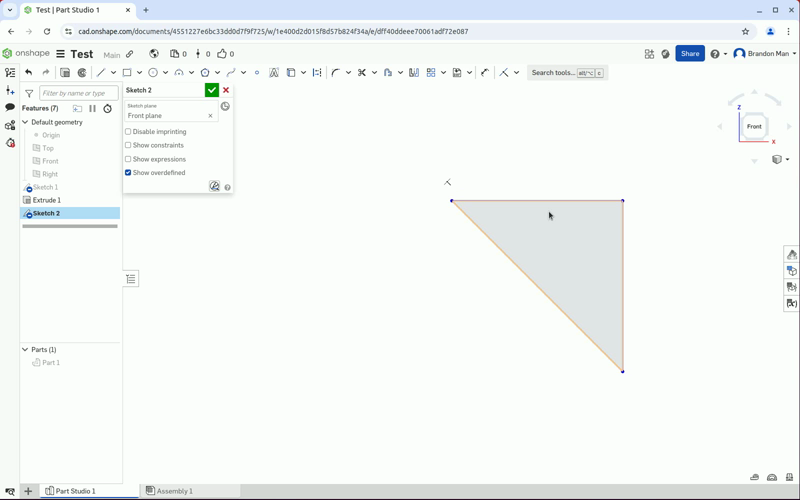
scroll(6)
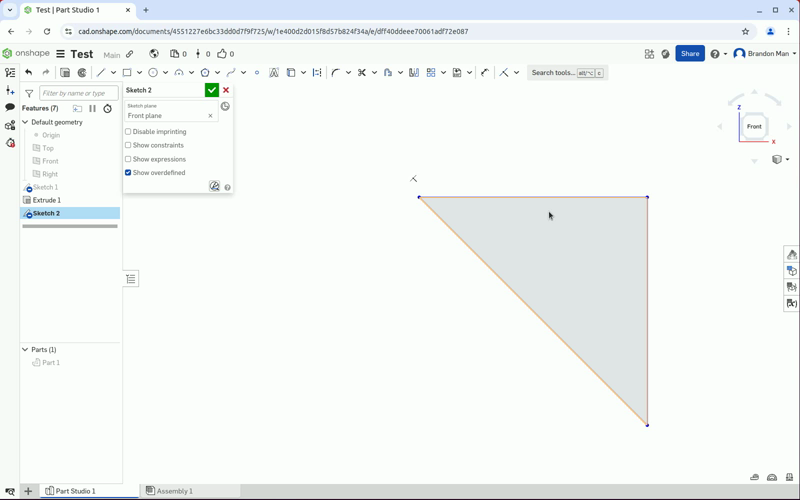
scroll(6)
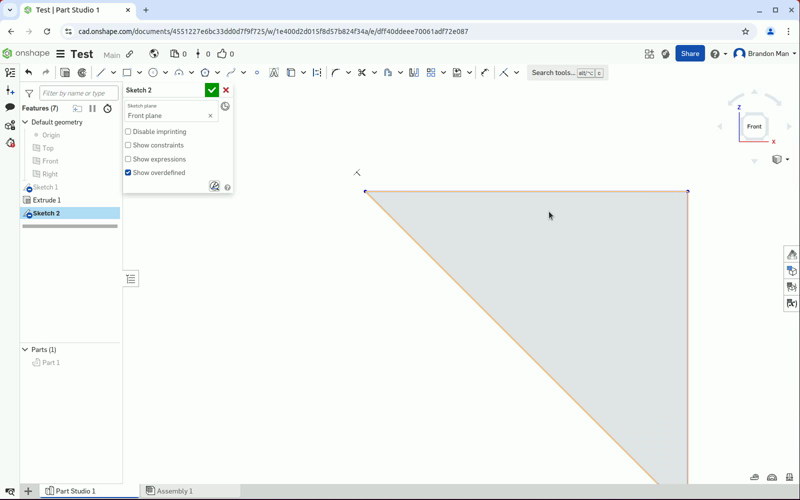
scroll(6)
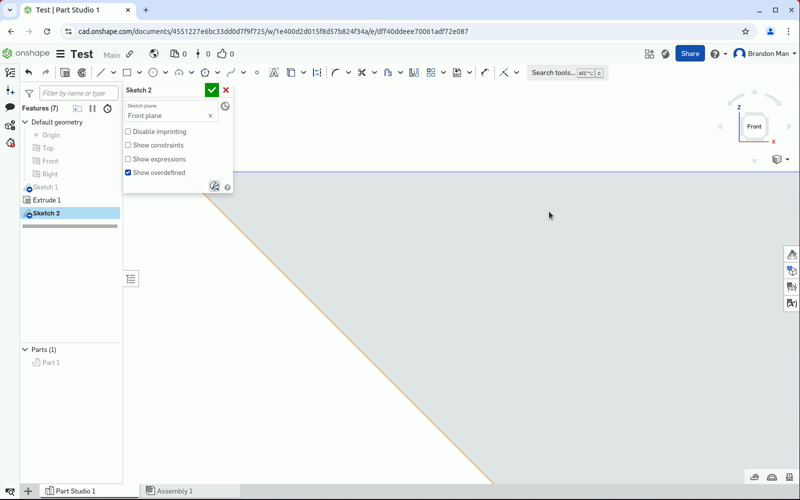
click(549, 211)
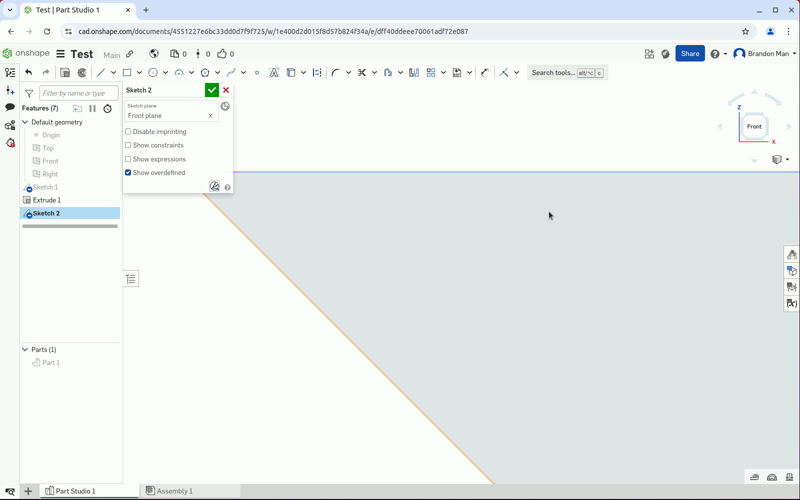
scroll(-6)
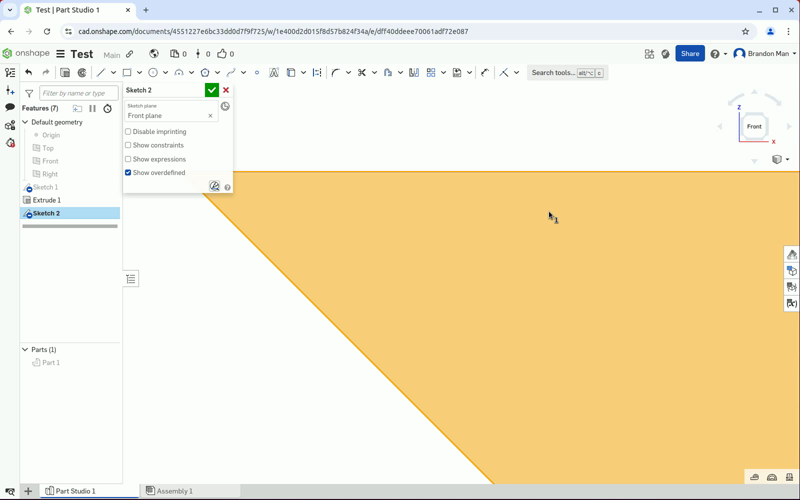
scroll(-6)
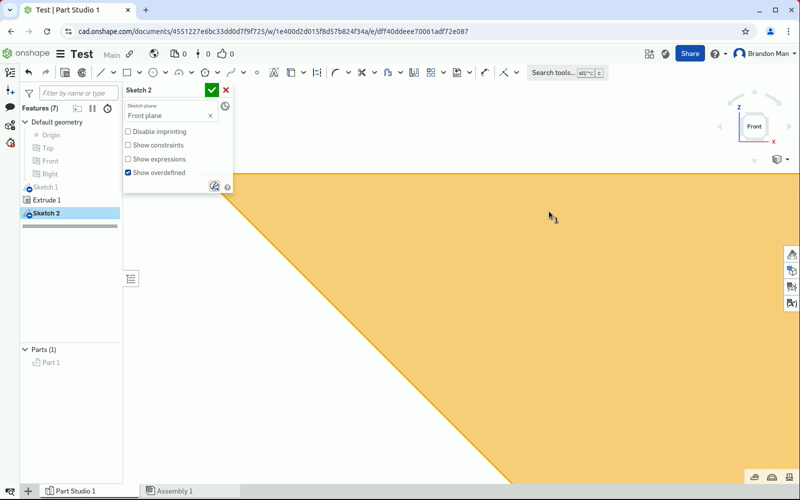
scroll(-6)
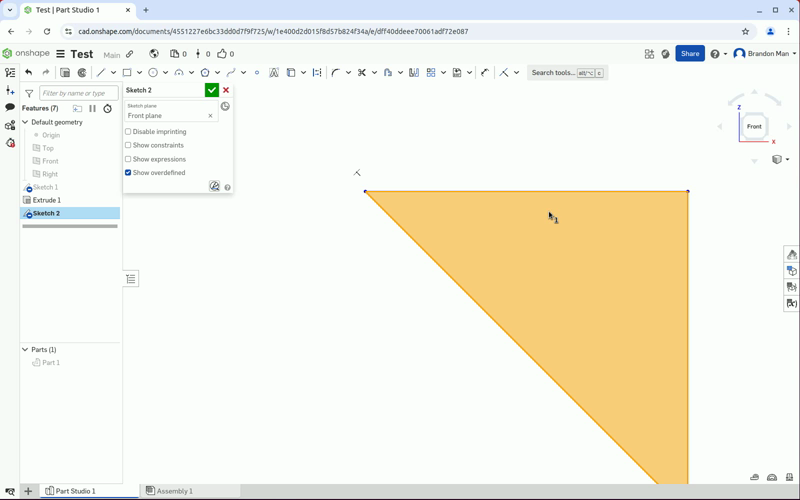
scroll(-6)
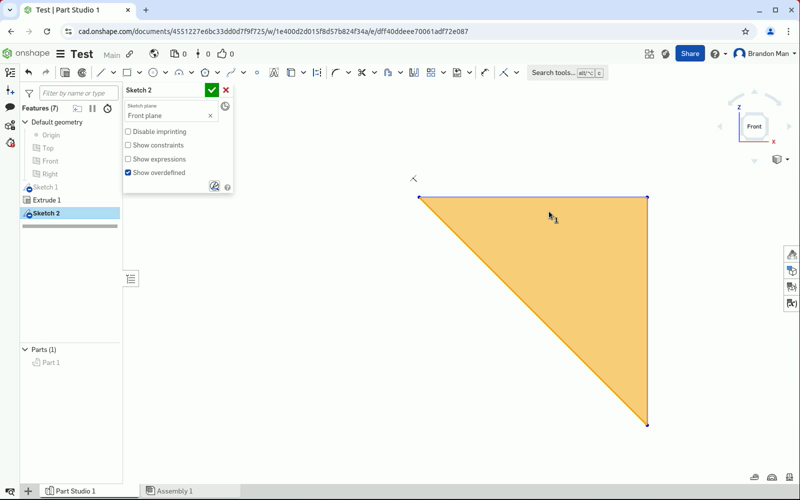
scroll(-6)
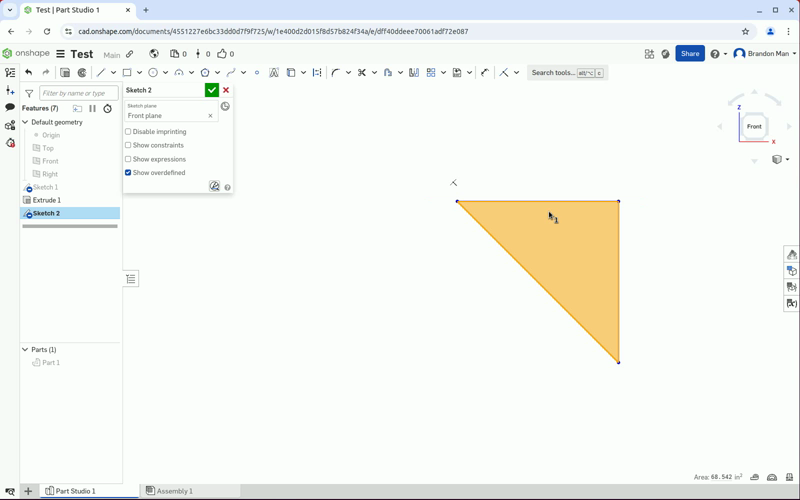
scroll(-6)
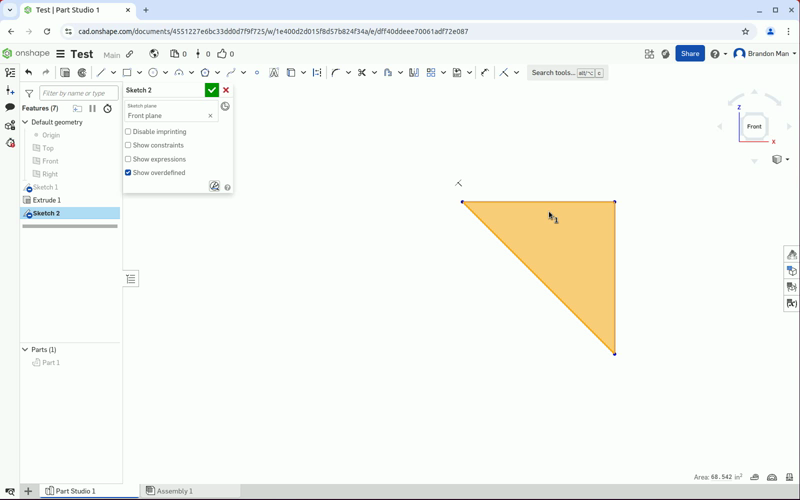
scroll(-6)
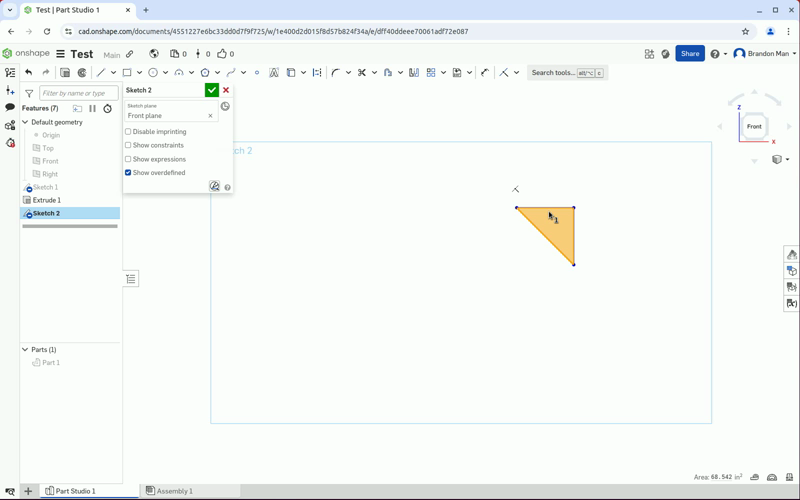
mouse_move(73, 352)
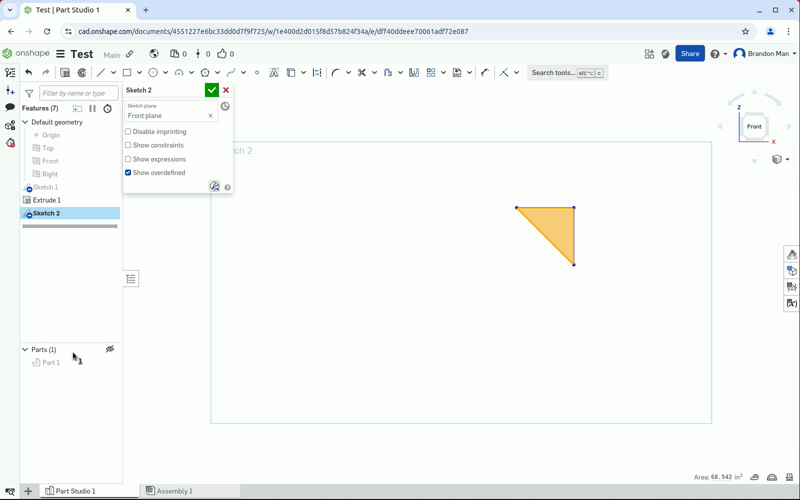
key(shift+y)
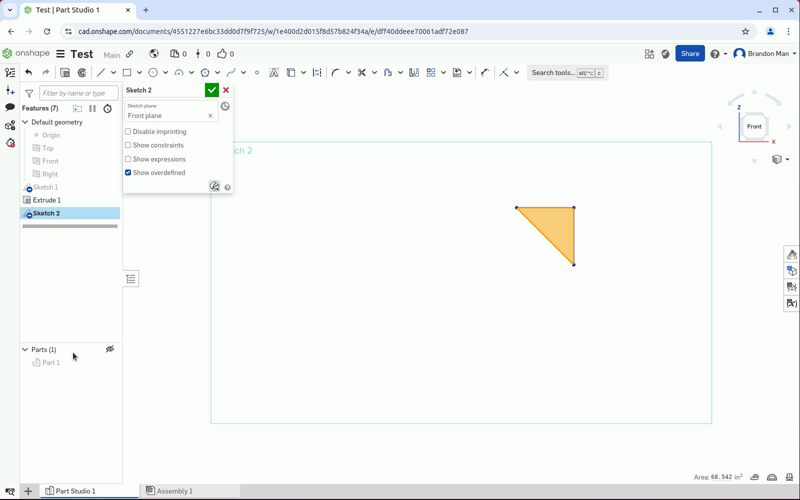
key(shift+e)
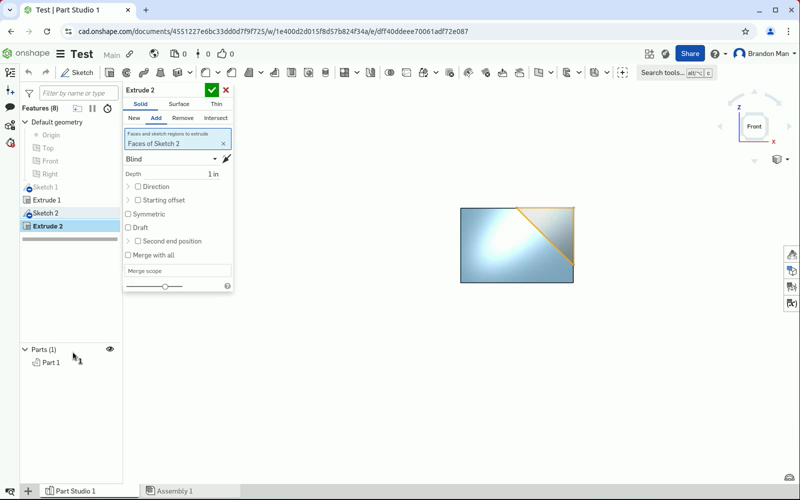
mouse_move(143, 106)
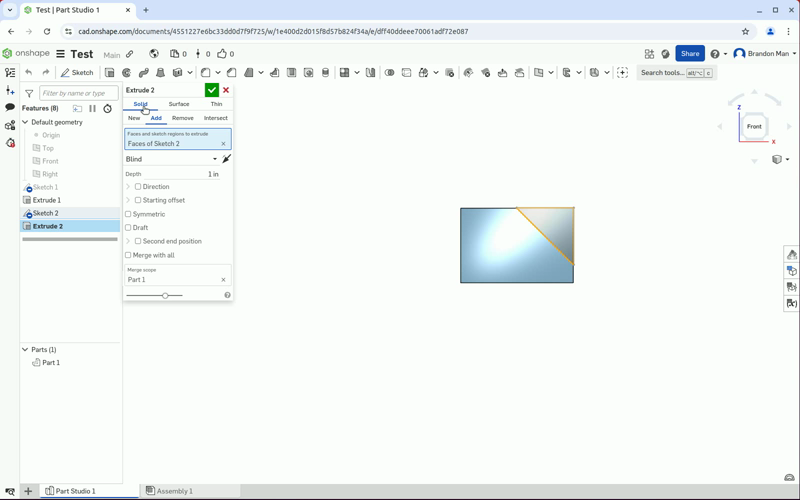
click(143, 106)
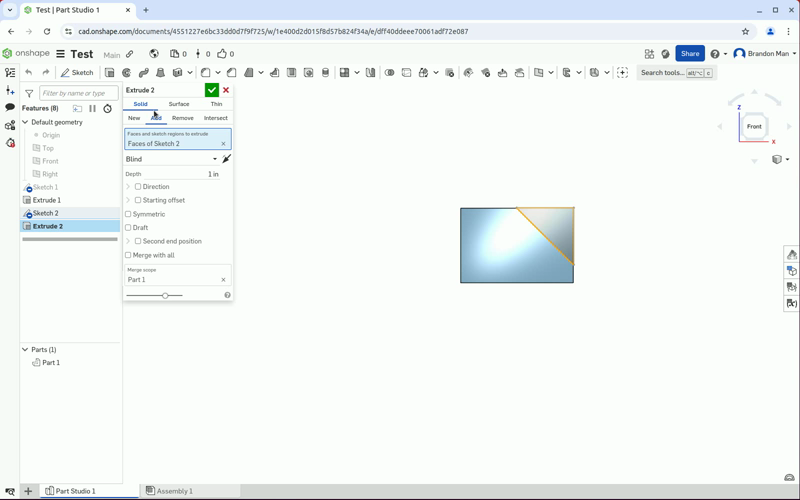
mouse_move(186, 120)
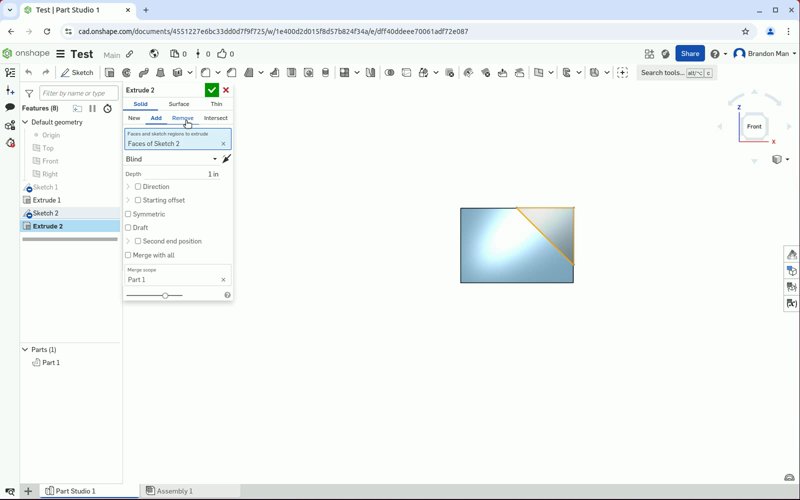
click(186, 120)
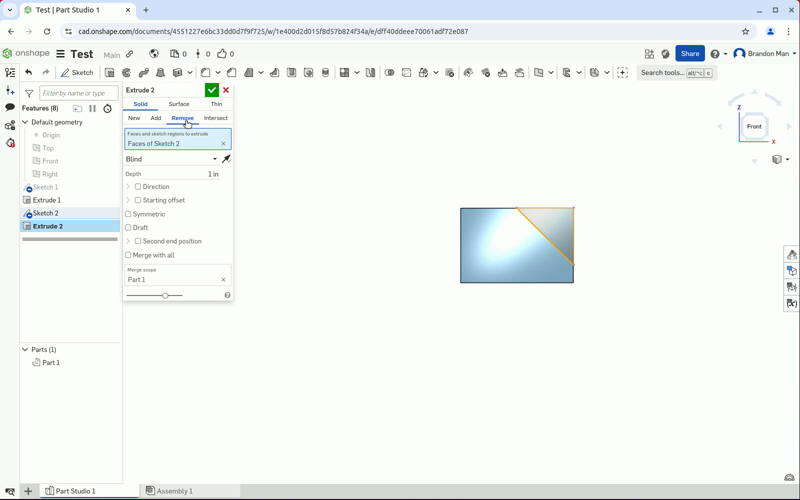
key(tab, 4)
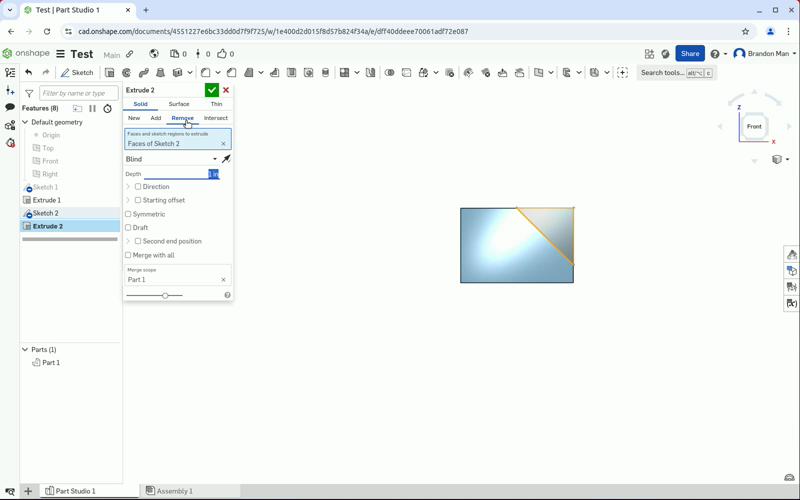
text(7.702)
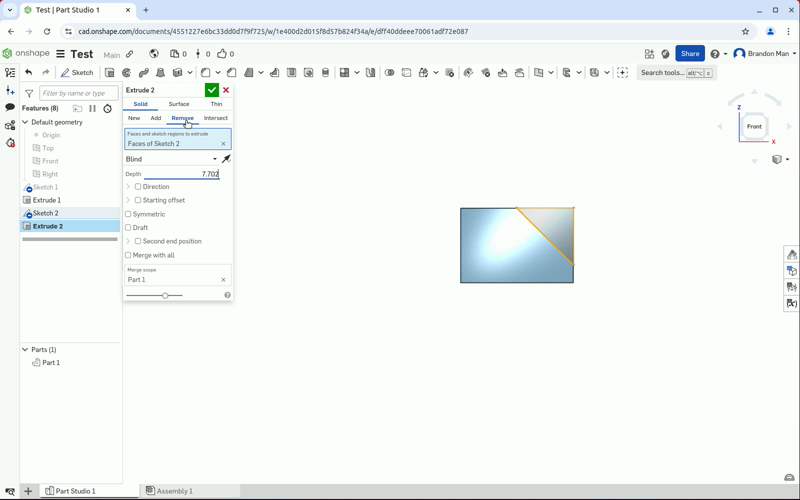
key(tab, 3)
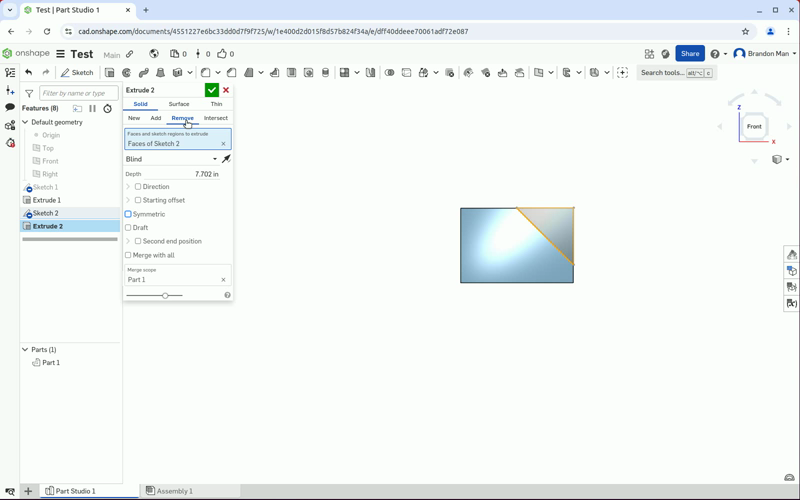
key(space)
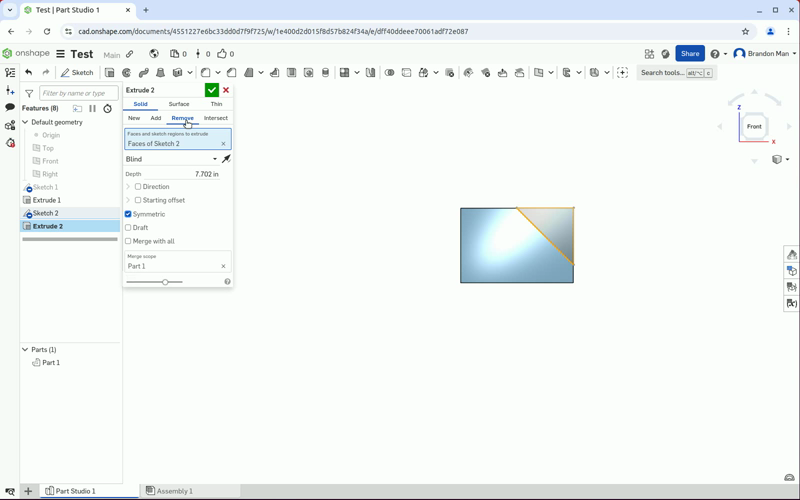
key(tab, 2)
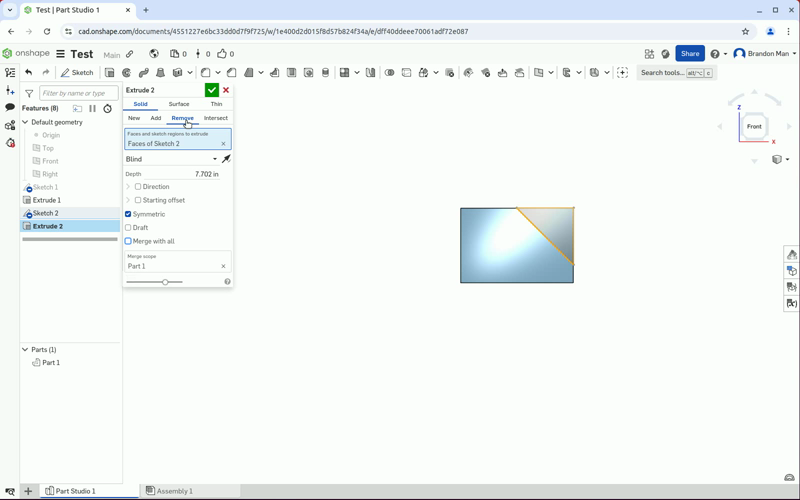
key(space)
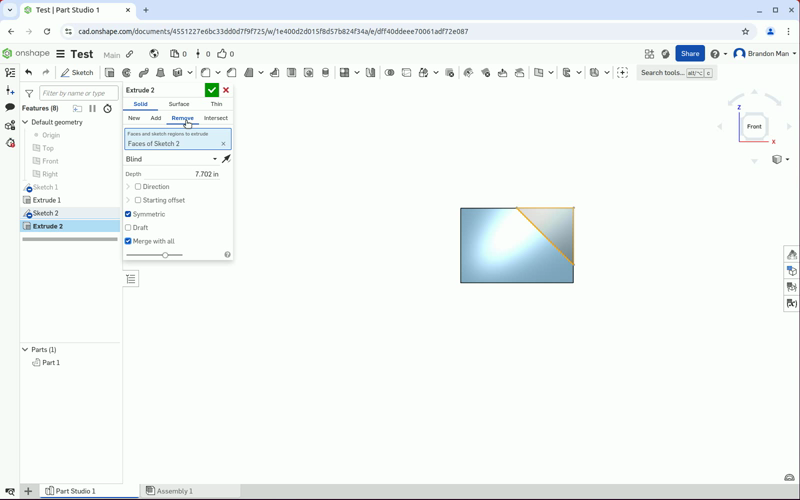
key(enter)
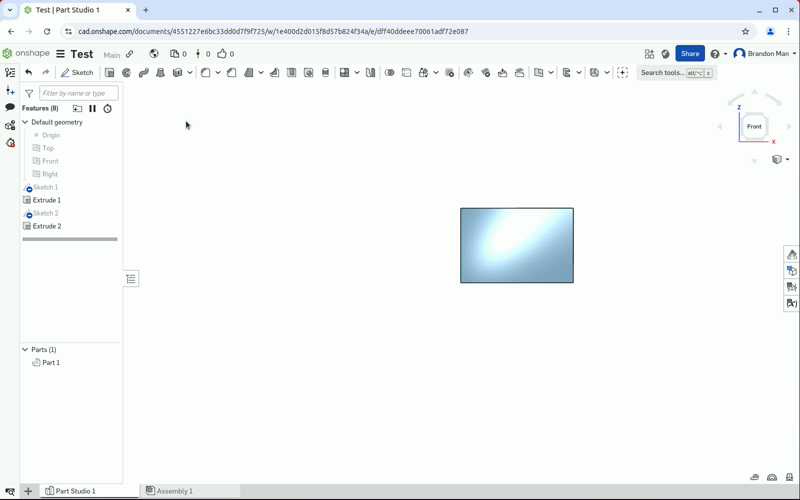
key(shift+h)
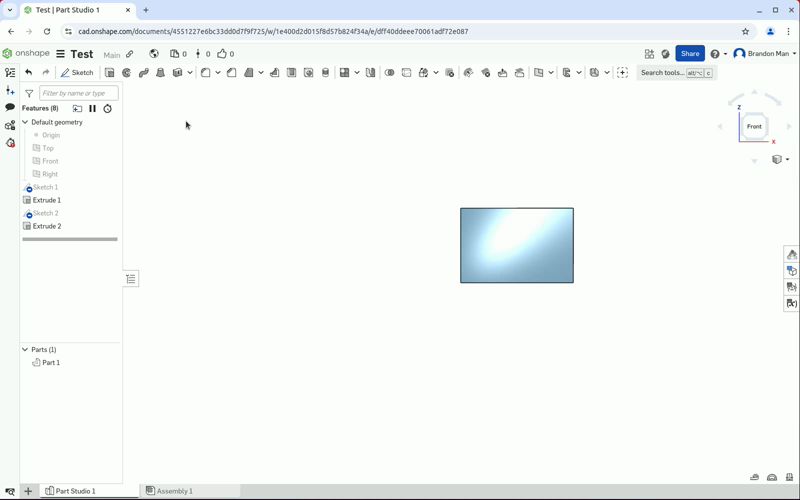
key(shift+h)
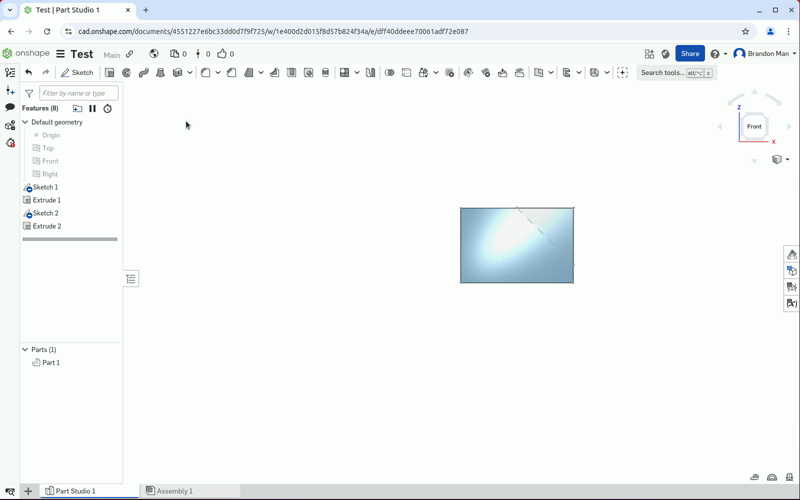
key(shift+7)
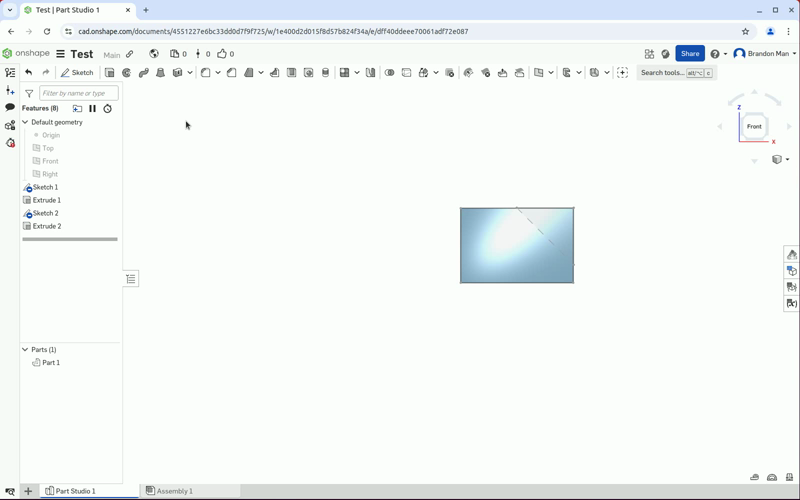
key(left, 2)
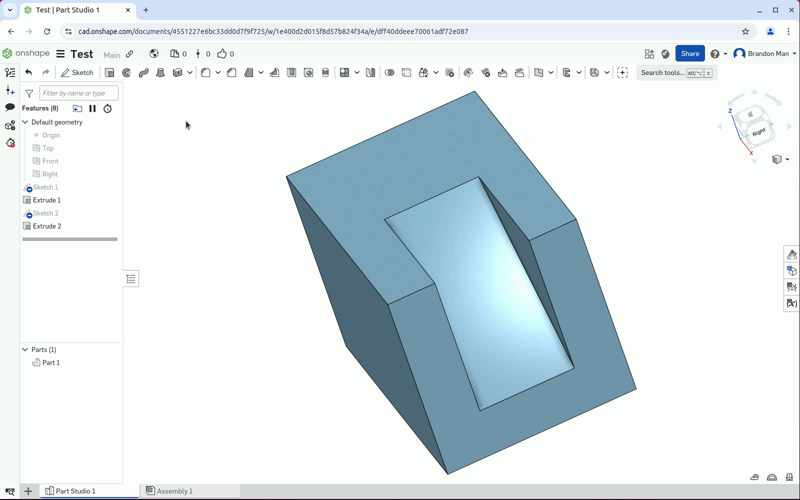
key(down, 2)
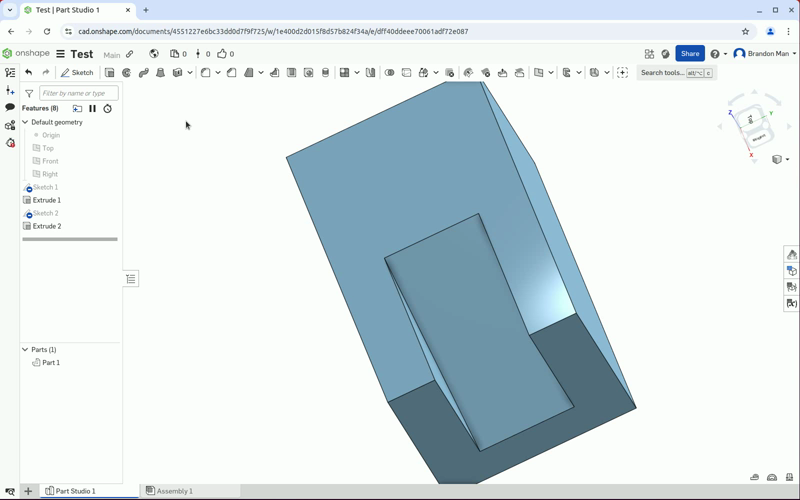
key(up, 2)
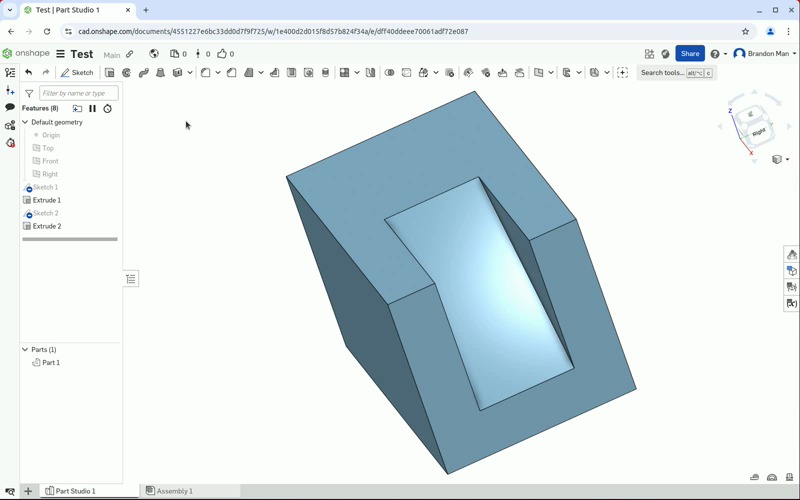
key(right, 2)
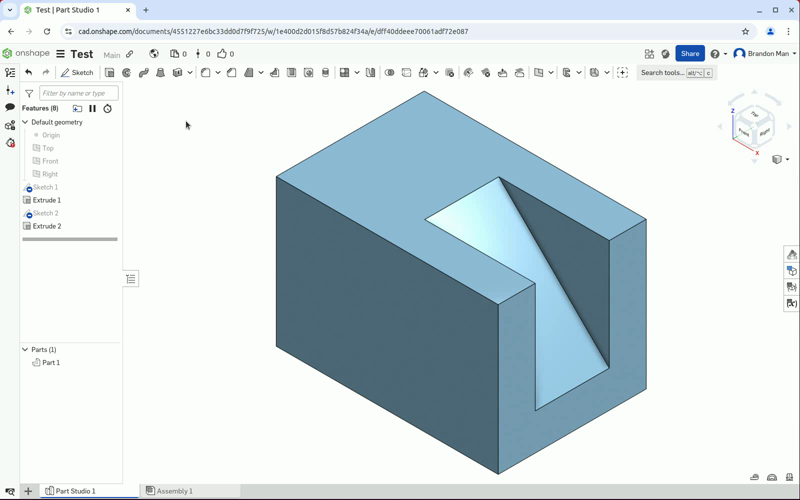
mouse_move(73, 189)
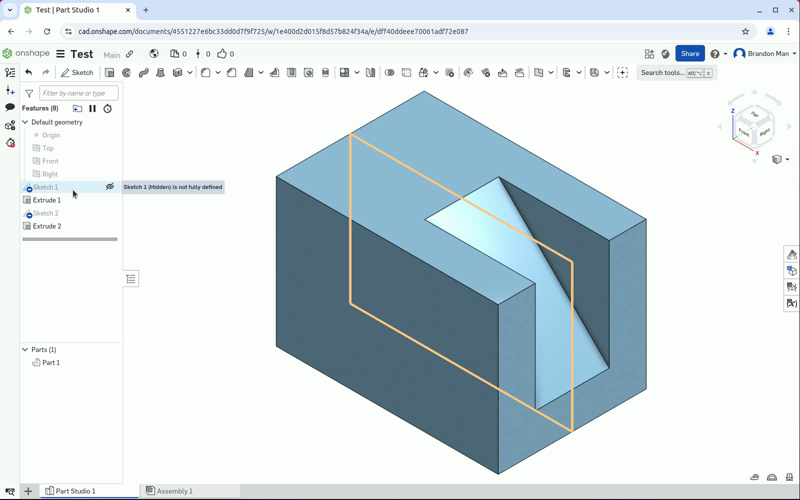
click(73, 189)